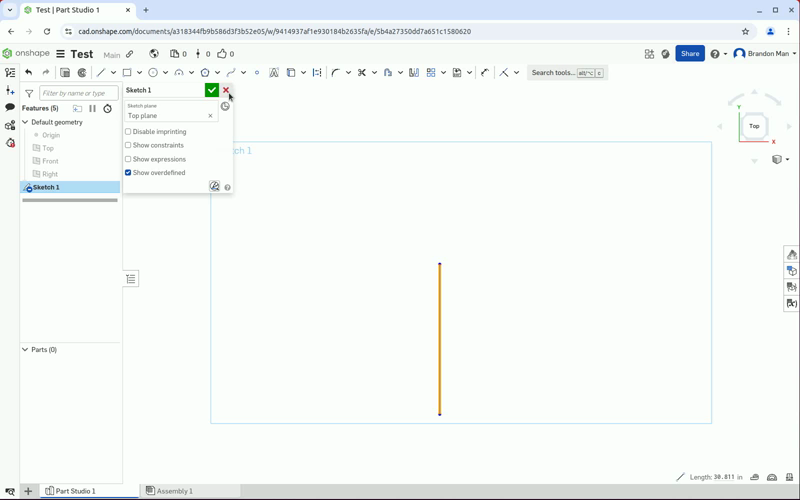
key(shift+h)
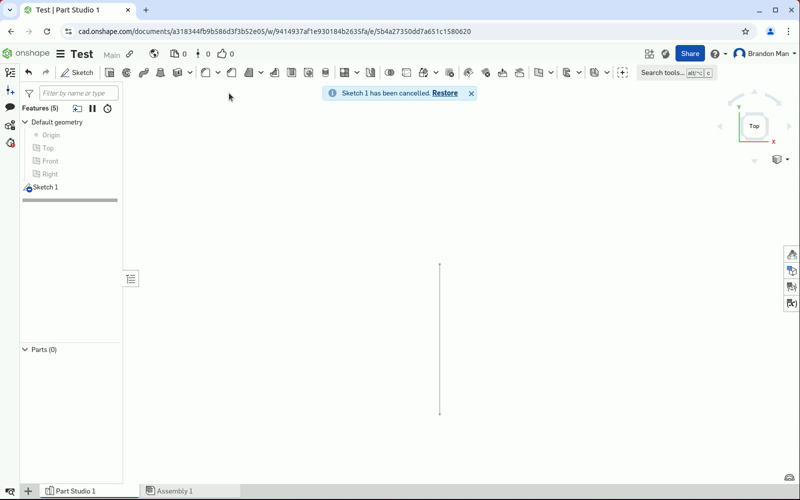
mouse_move(73, 352)
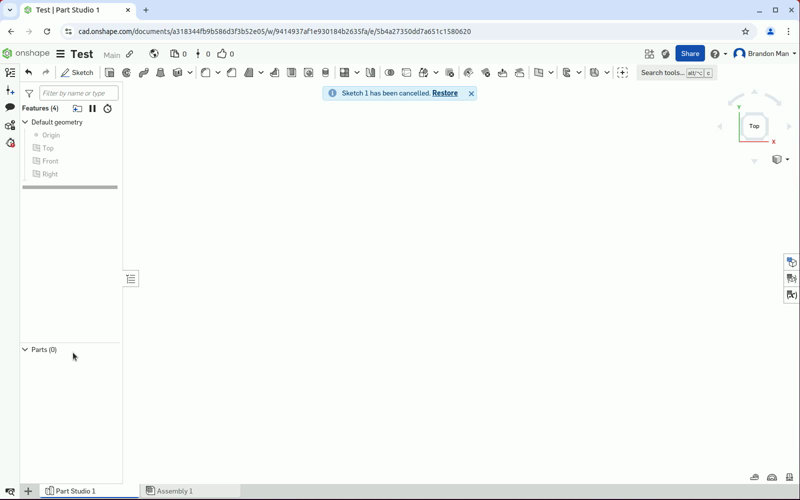
key(y)
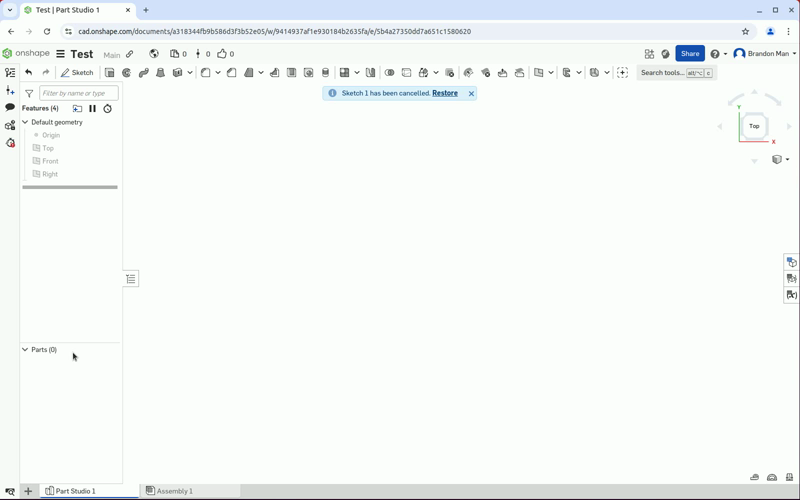
key(shift+p)
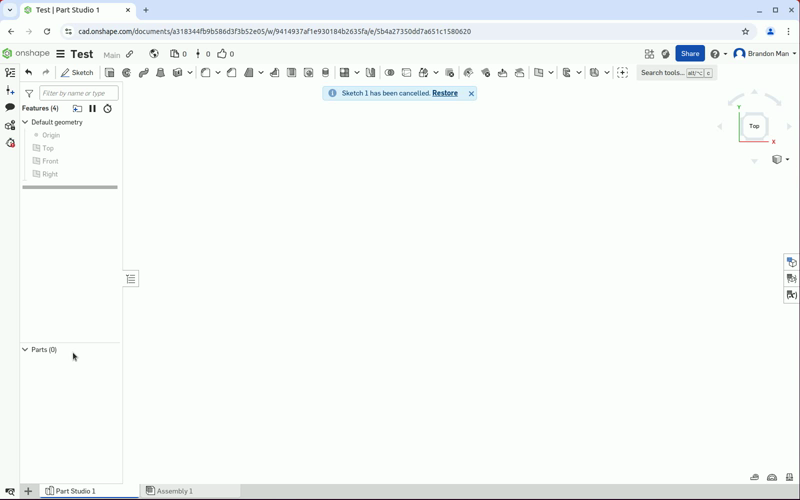
key(space)
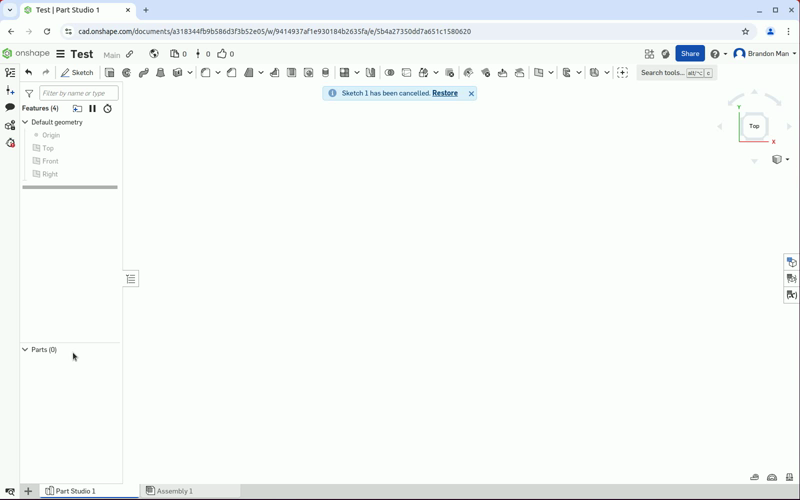
key_down(shift)
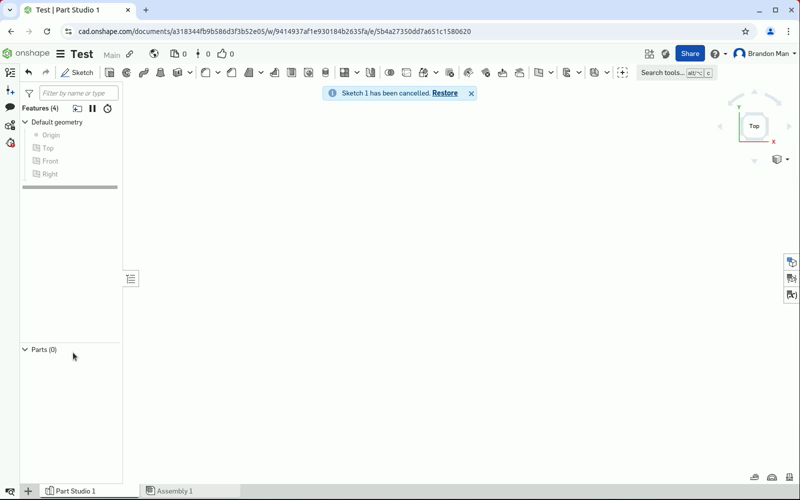
key(up)
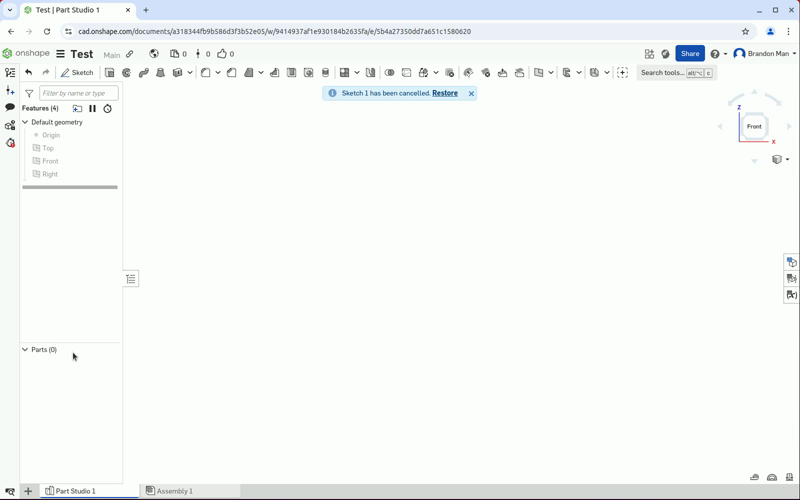
key_up(shift)
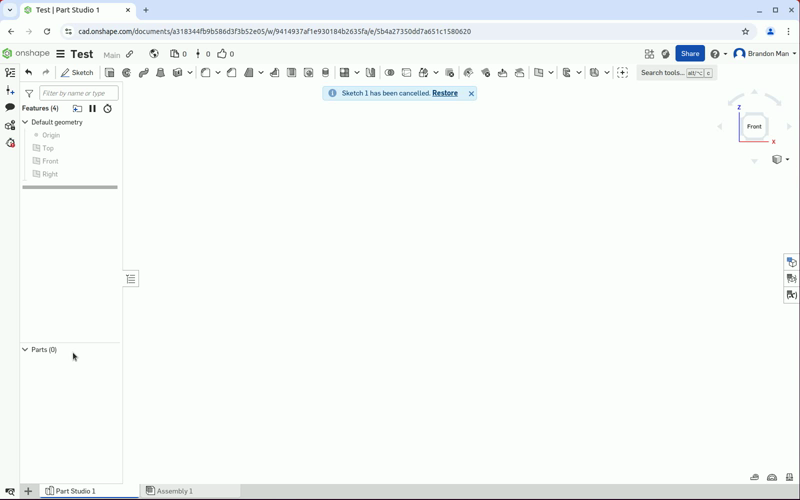
mouse_move(73, 352)
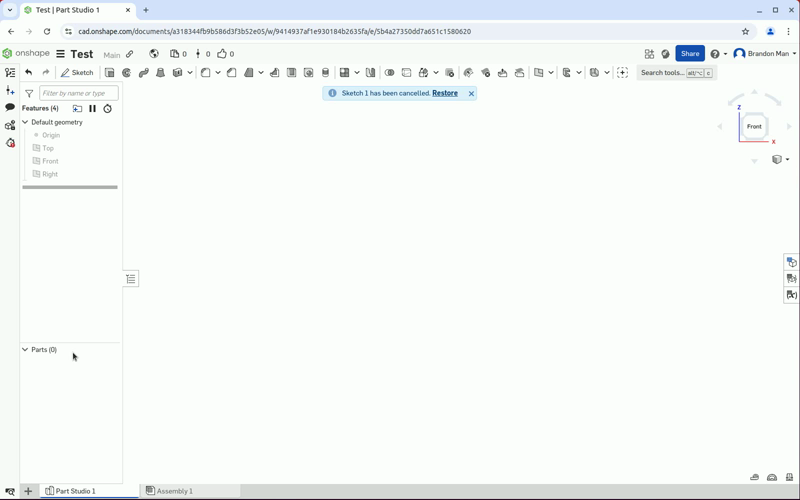
key(shift+y)
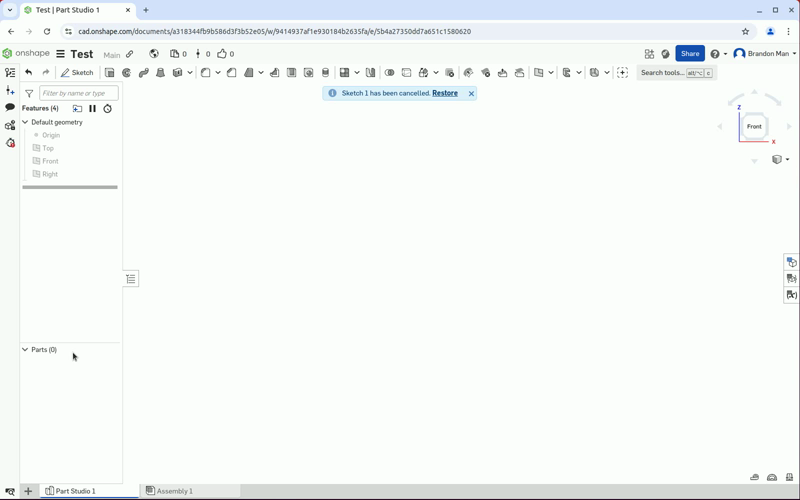
key(shift+s)
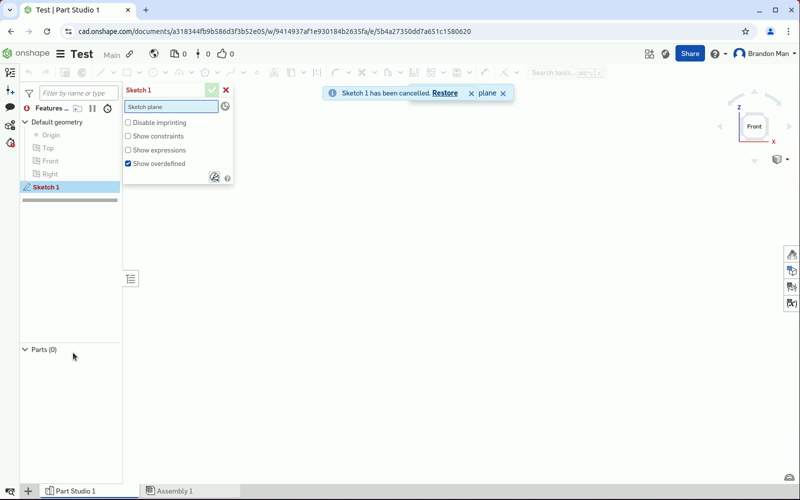
mouse_move(73, 163)
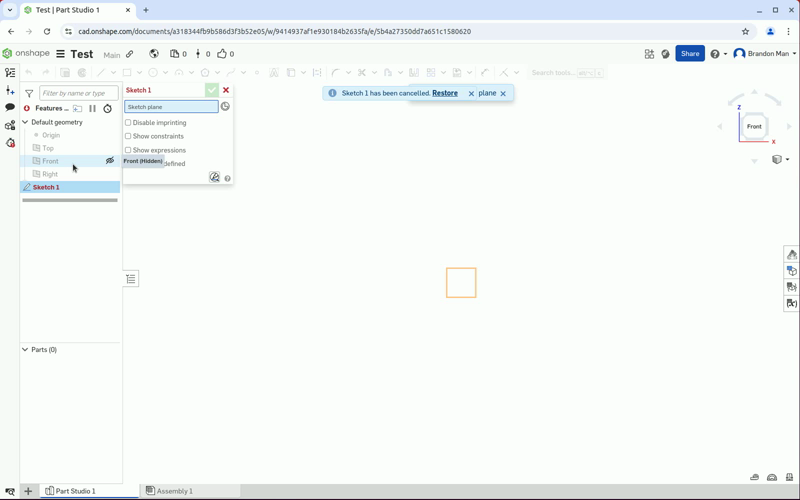
click(73, 163)
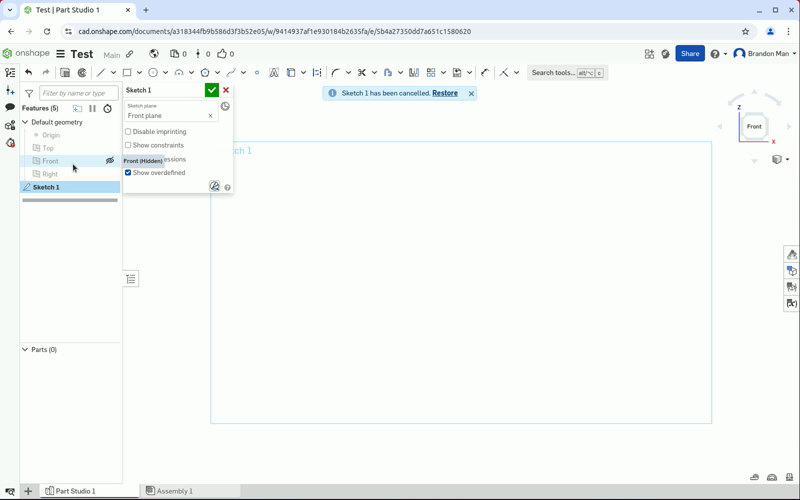
mouse_move(73, 352)
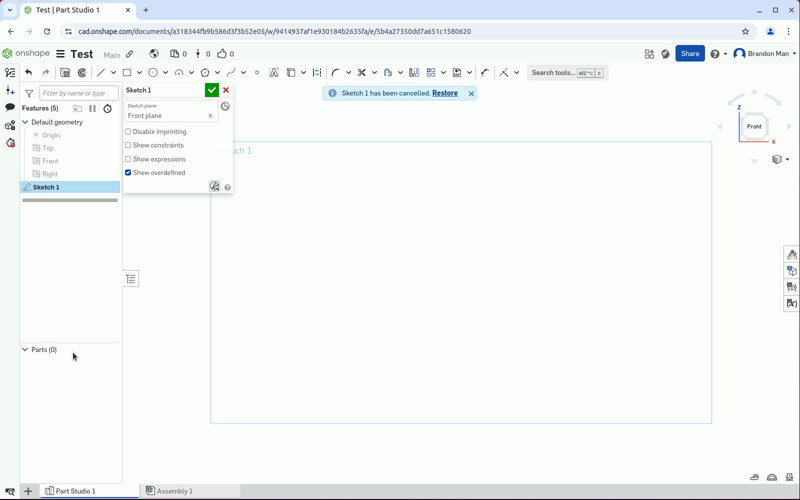
key(y)
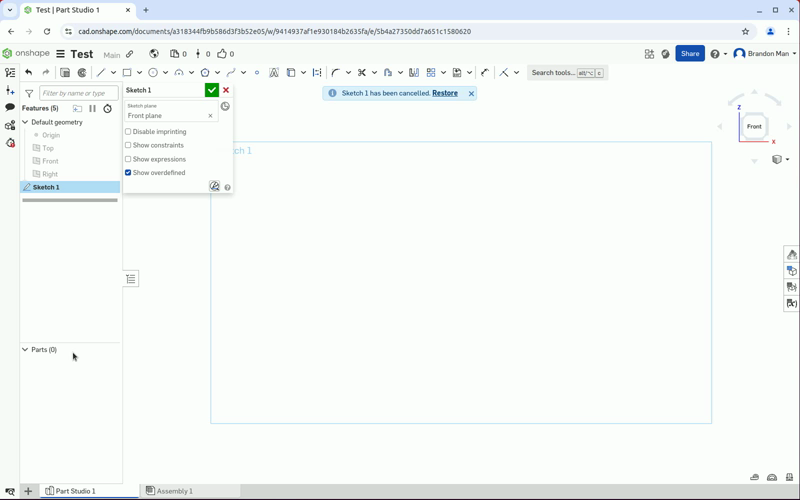
key(l)
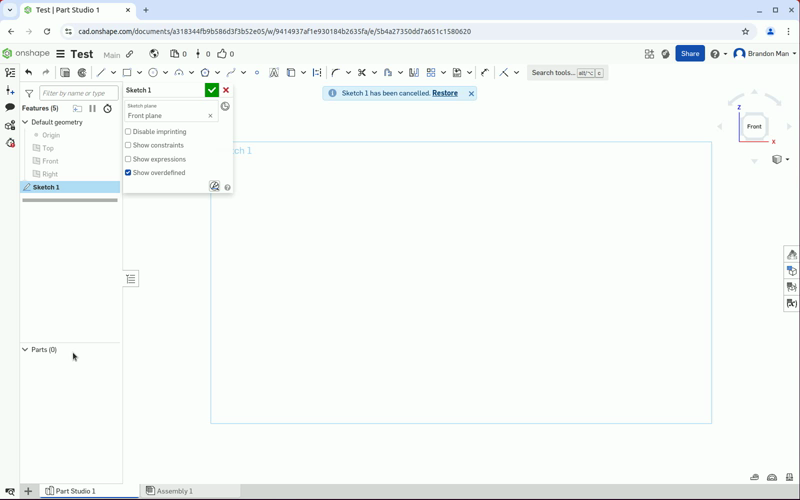
key_down(shift)
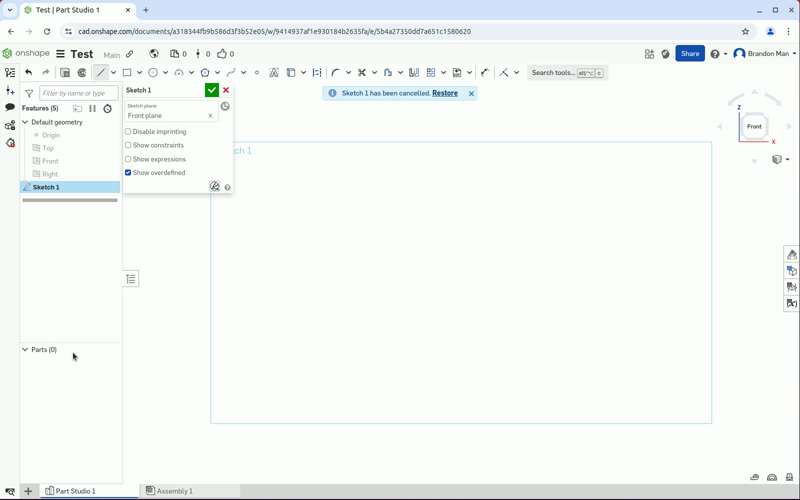
mouse_move(419, 324)
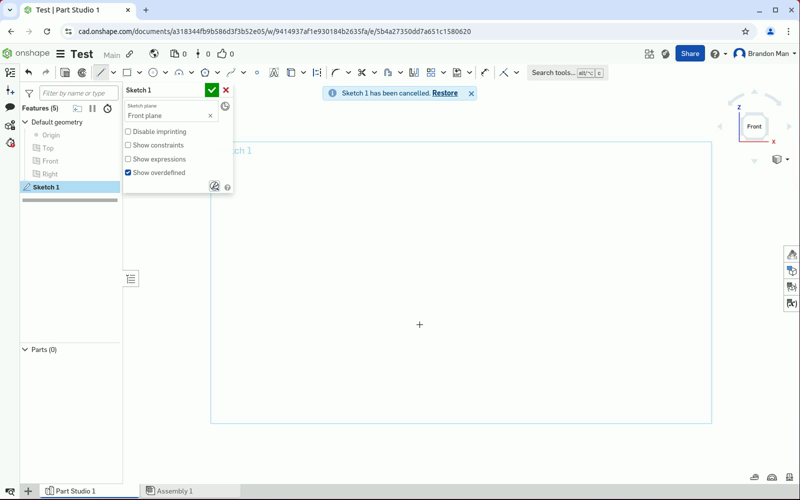
click(419, 324)
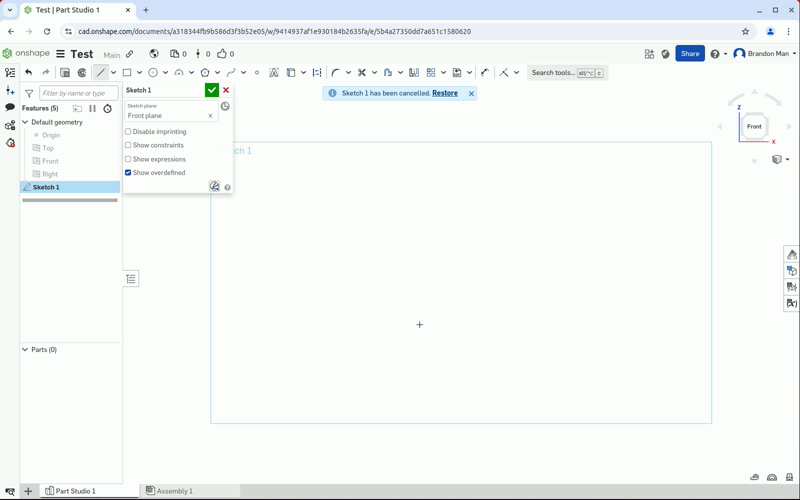
key_up(shift)
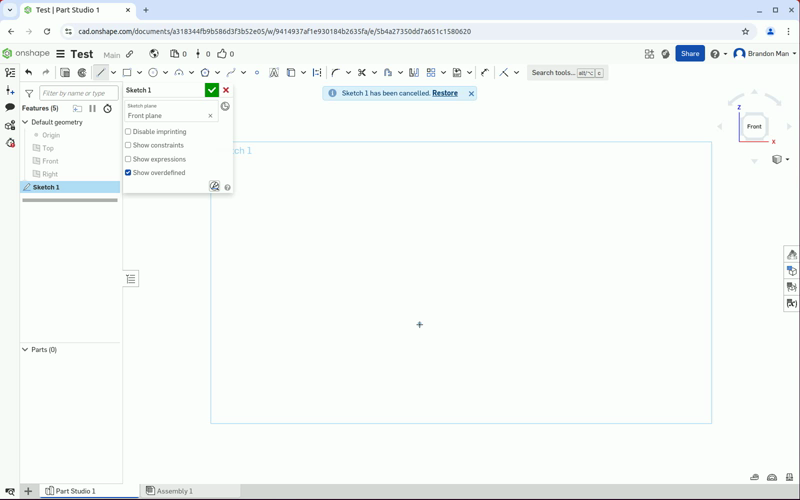
key_down(shift)
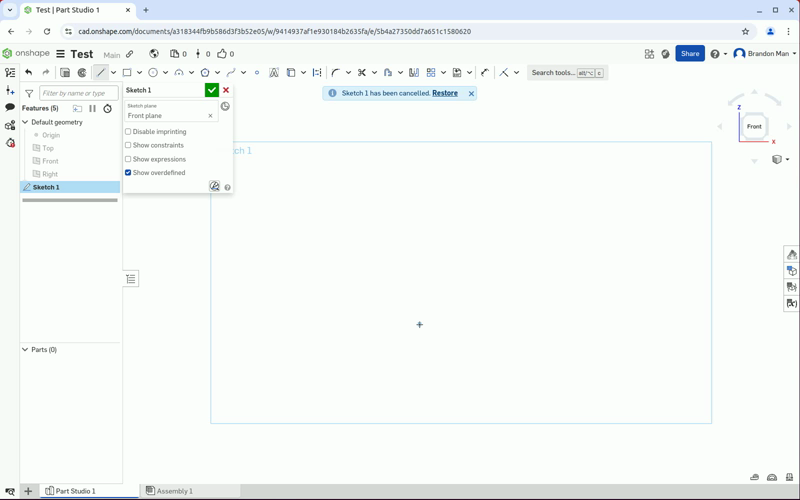
mouse_move(503, 324)
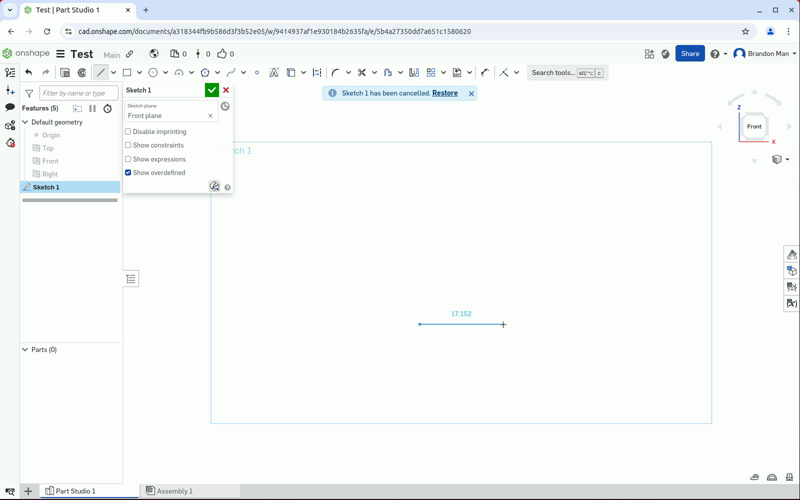
click(503, 324)
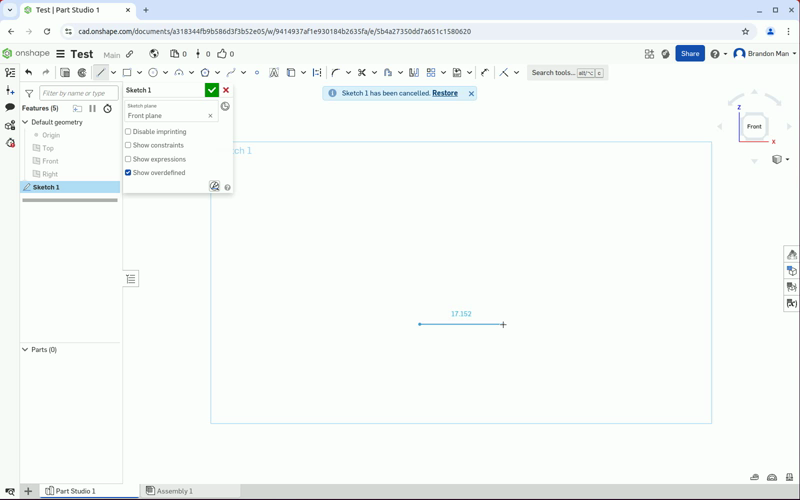
key_up(shift)
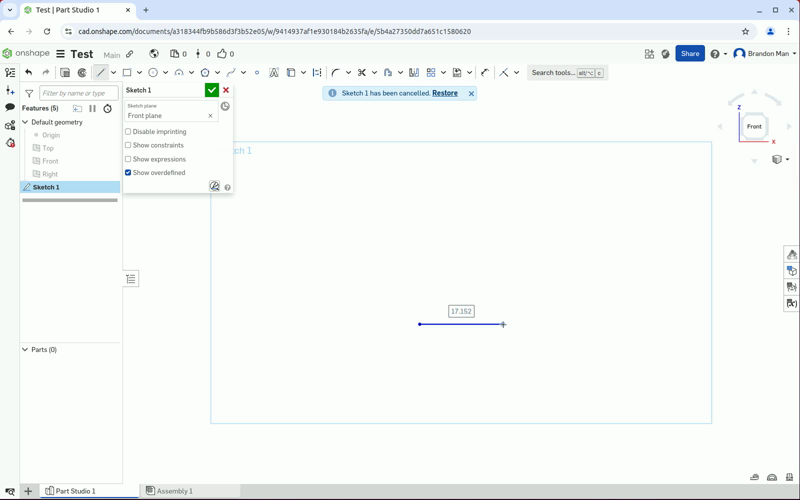
key_down(shift)
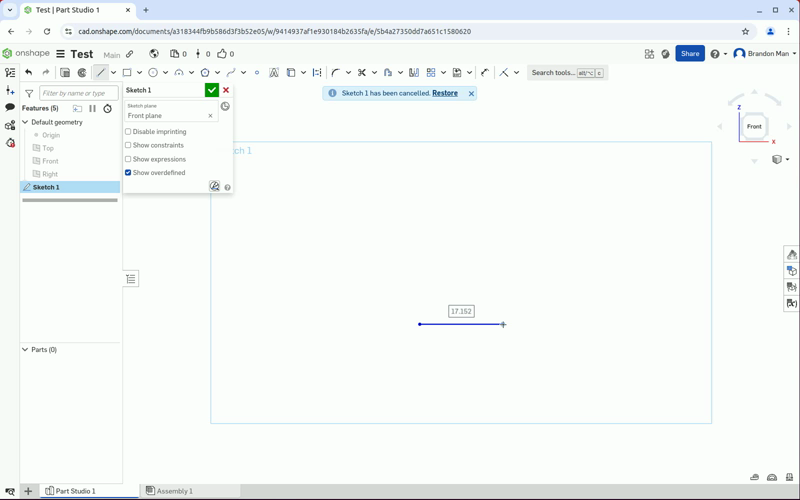
mouse_move(503, 241)
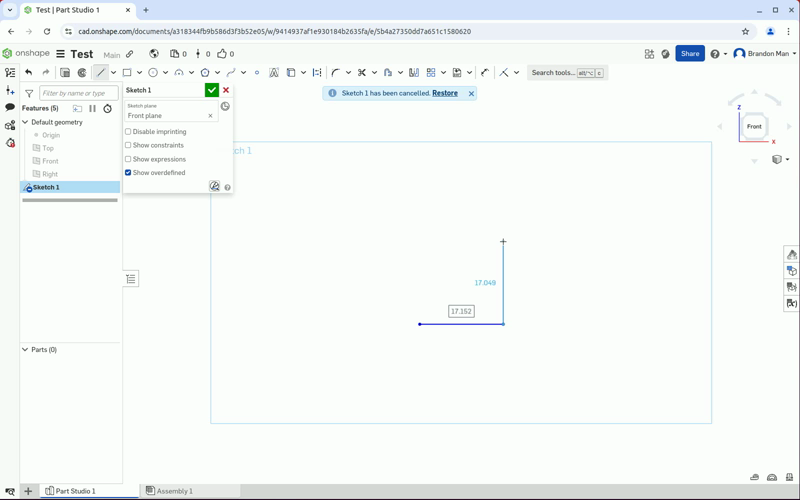
click(503, 241)
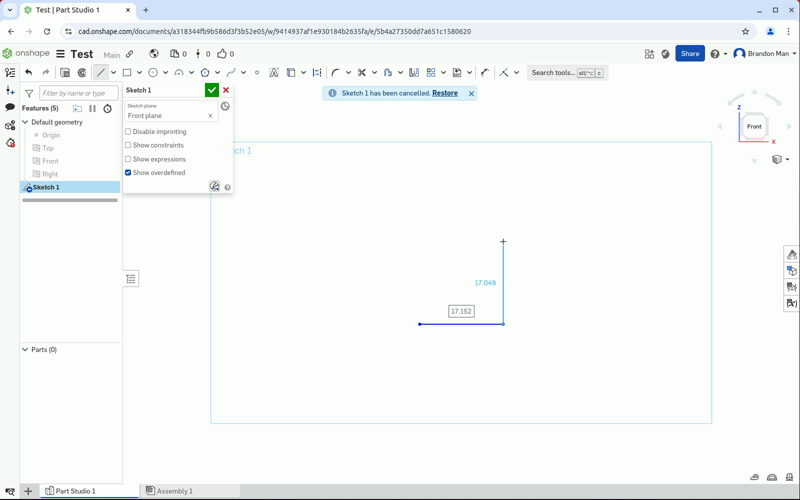
key_up(shift)
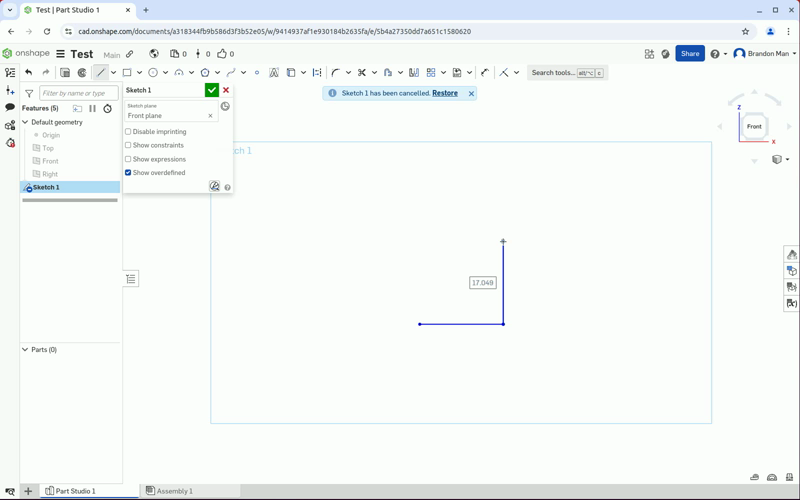
key_down(shift)
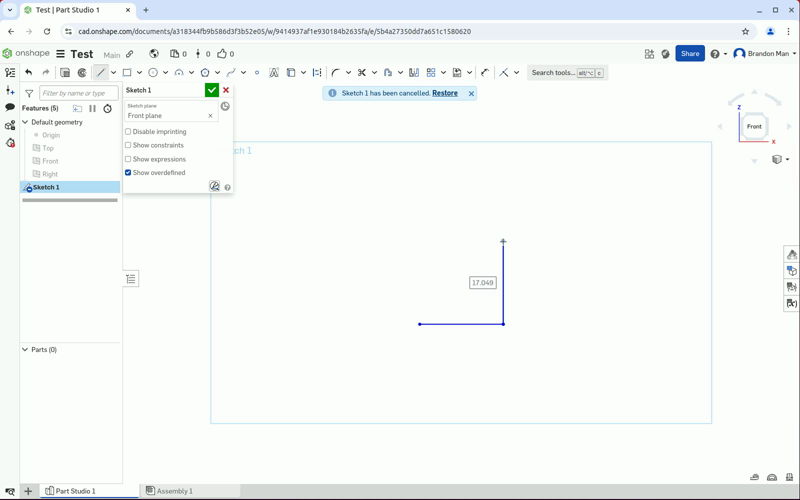
mouse_move(419, 241)
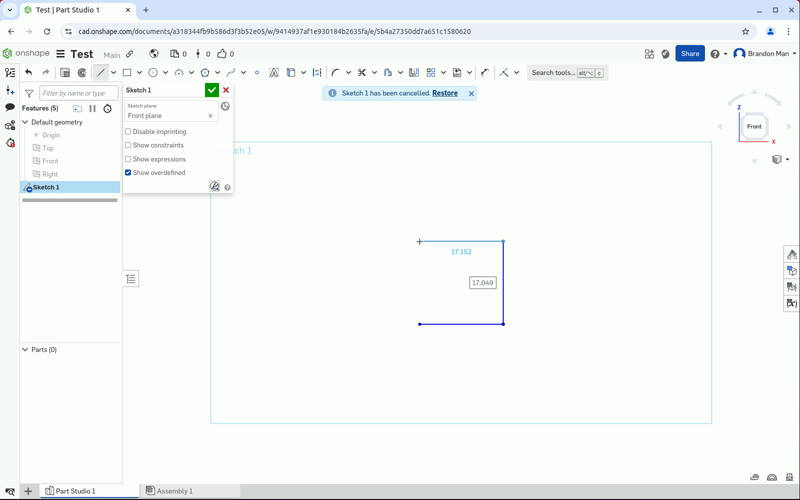
click(419, 241)
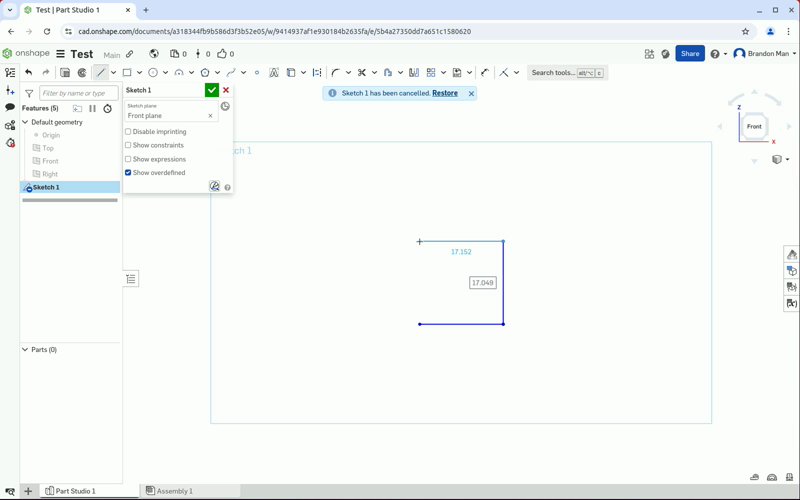
key_up(shift)
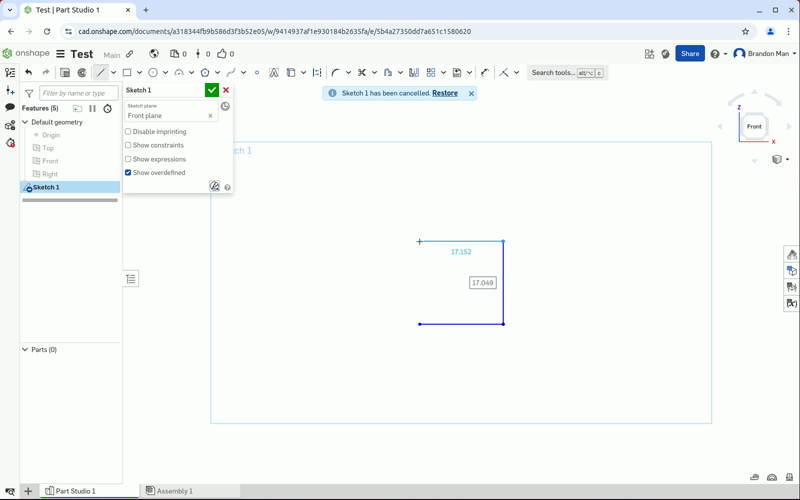
key_down(shift)
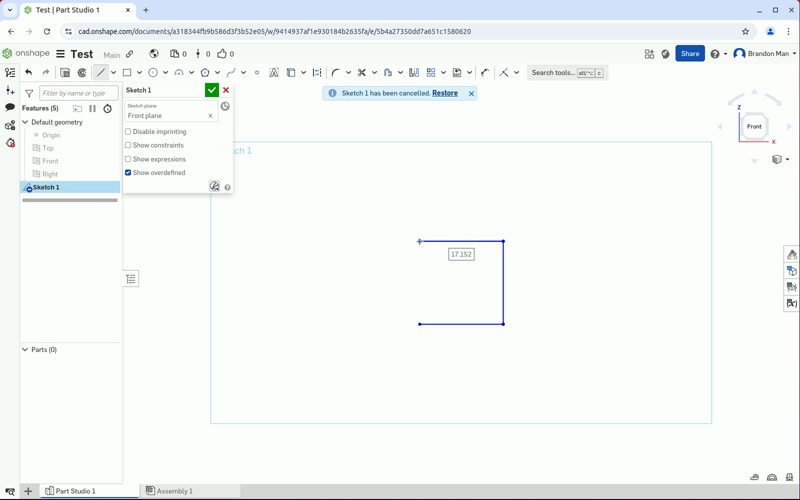
mouse_move(419, 324)
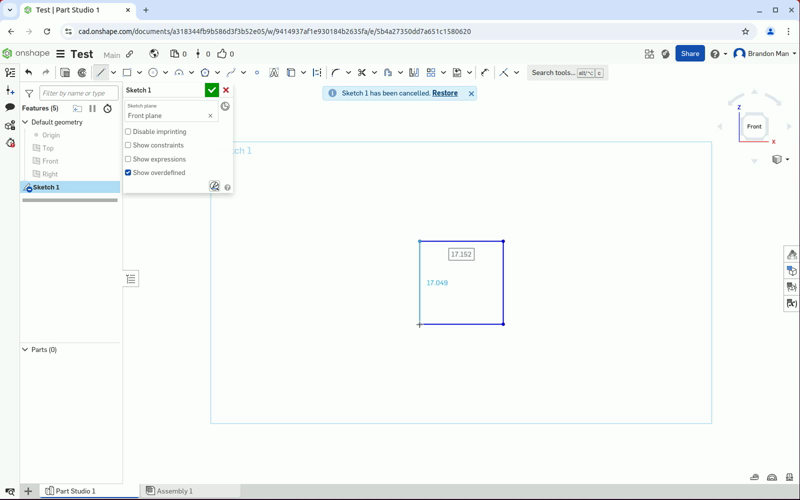
key_up(shift)
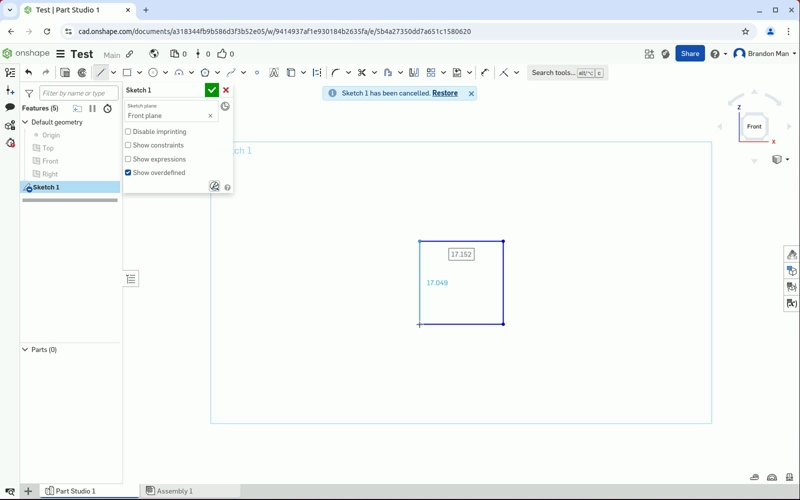
click(419, 324)
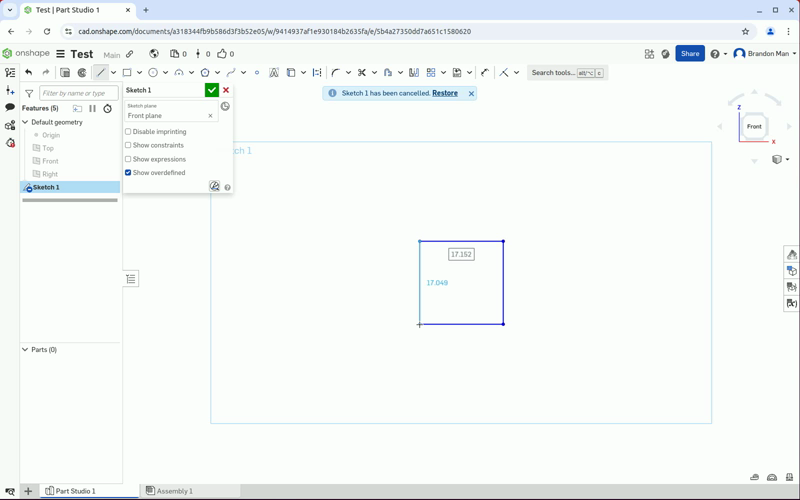
key(esc)
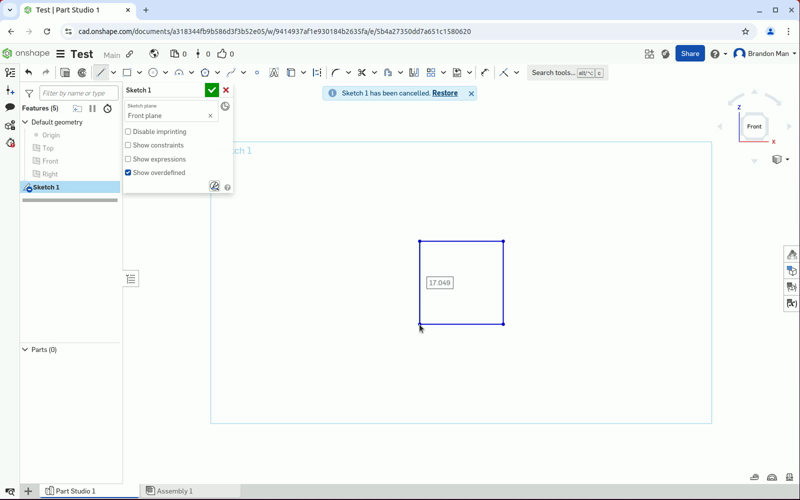
key(c)
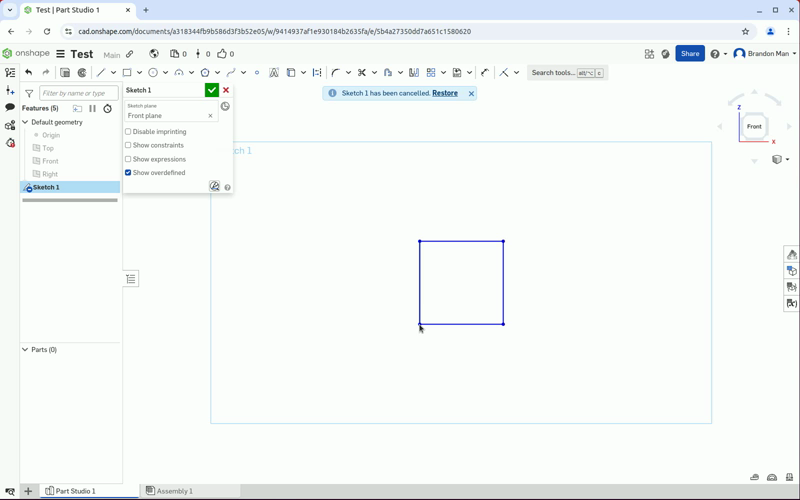
key_down(shift)
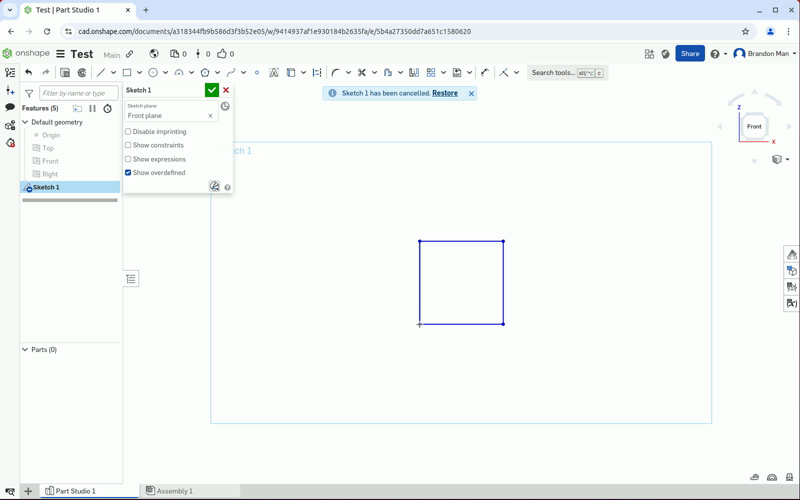
mouse_move(461, 282)
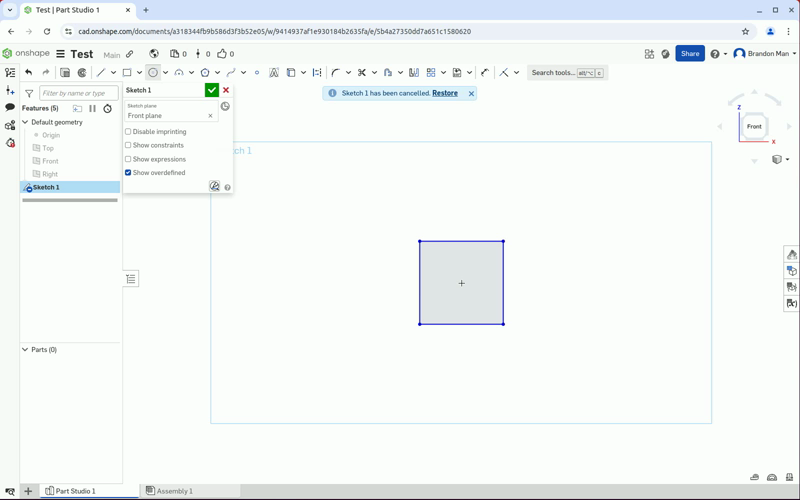
click(461, 282)
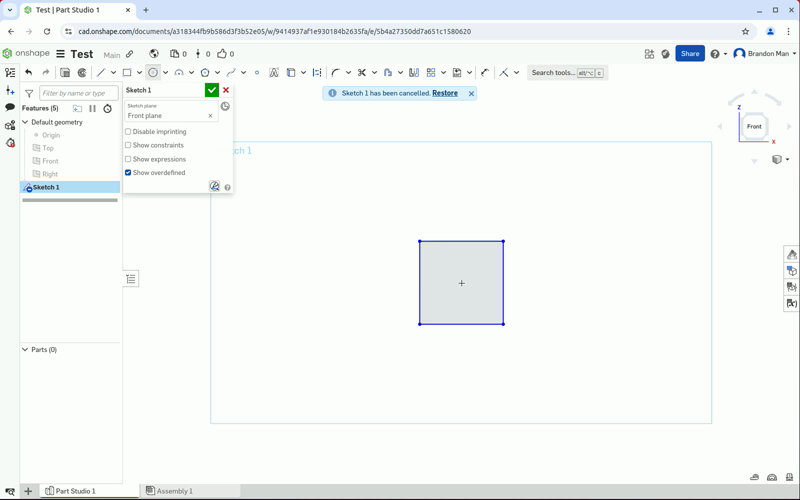
key_up(shift)
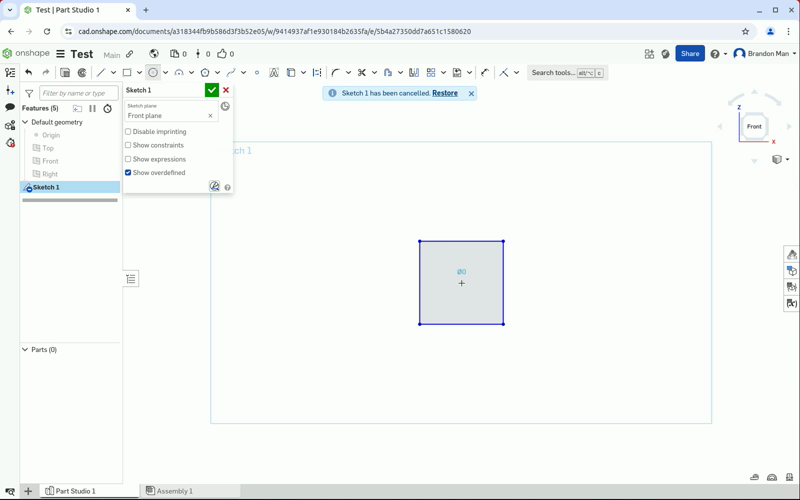
mouse_move(492, 282)
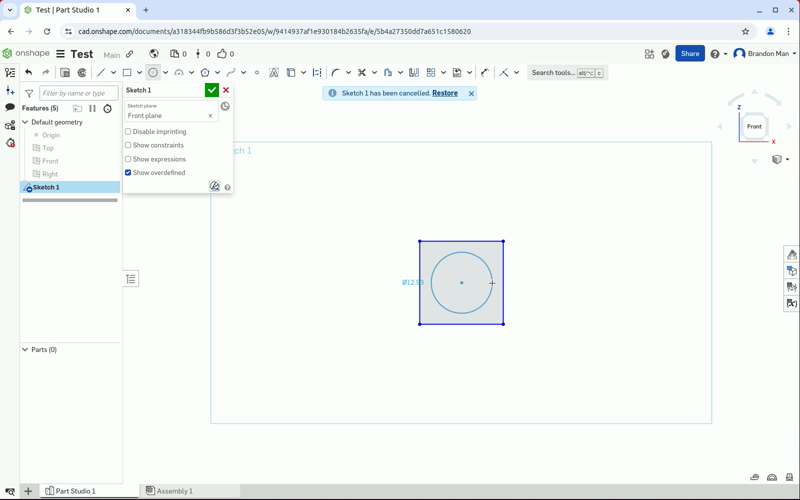
click(492, 282)
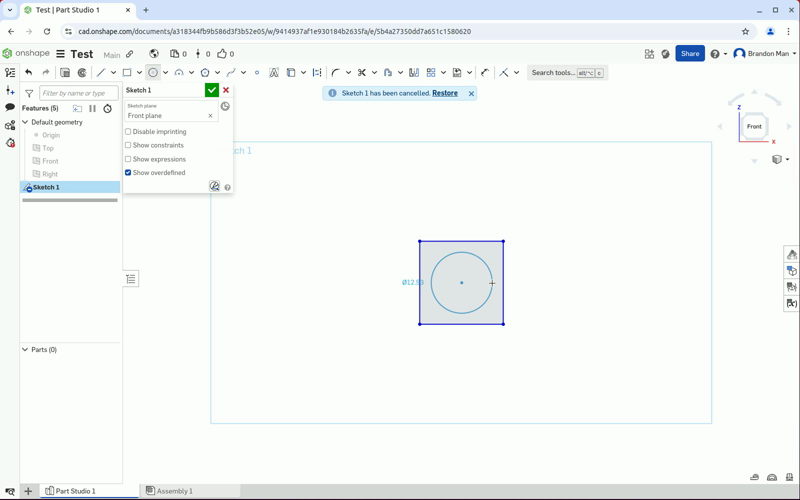
key(esc)
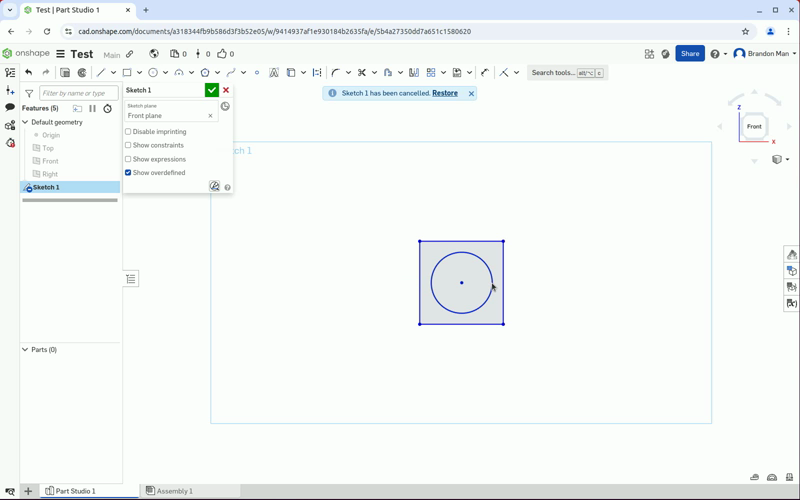
mouse_move(440, 318)
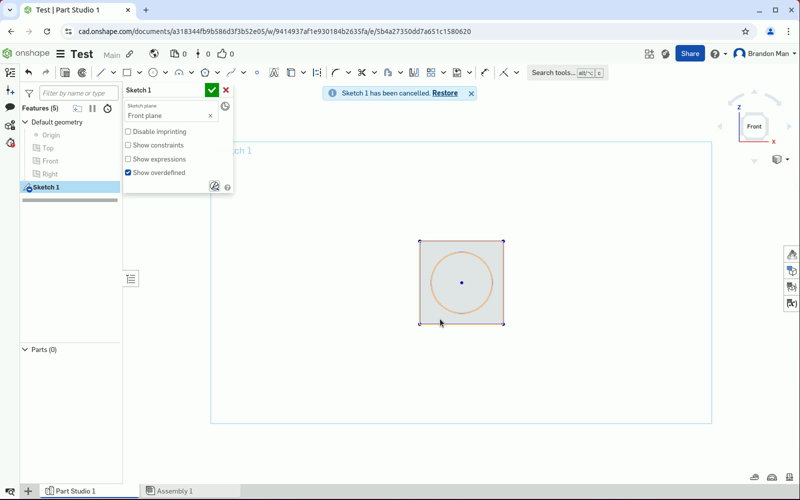
click(440, 318)
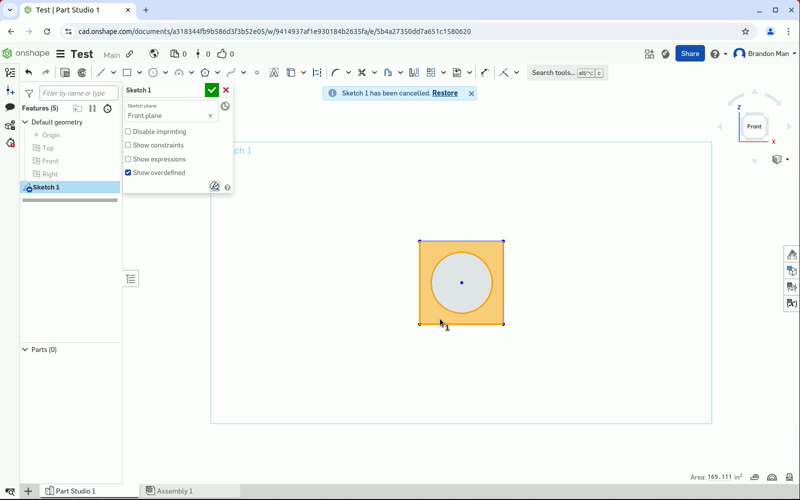
mouse_move(73, 352)
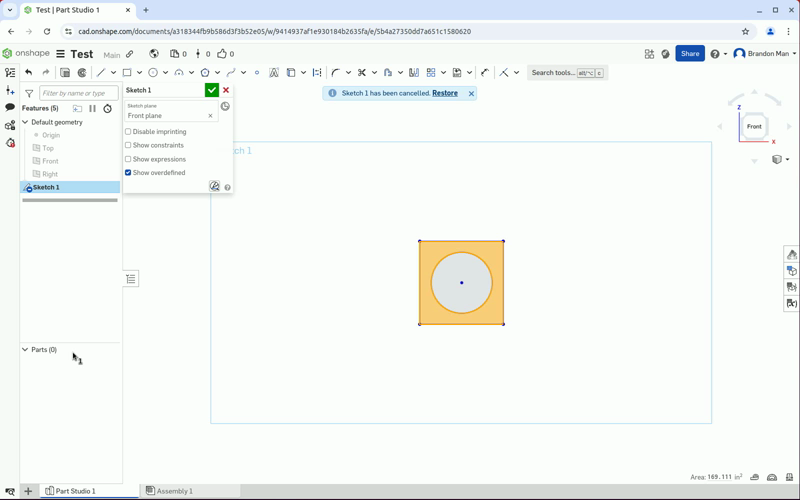
key(shift+y)
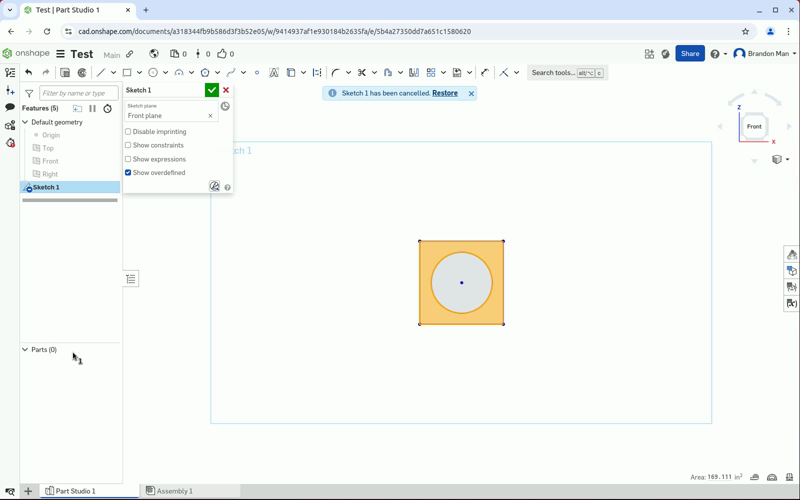
key(shift+e)
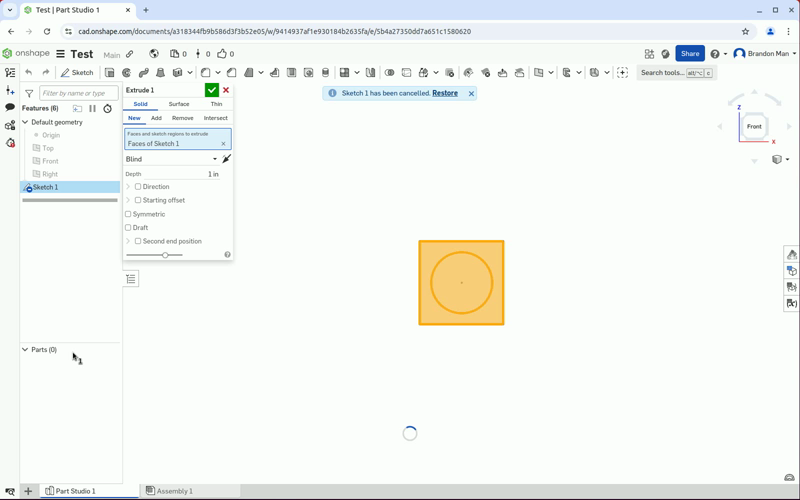
mouse_move(143, 106)
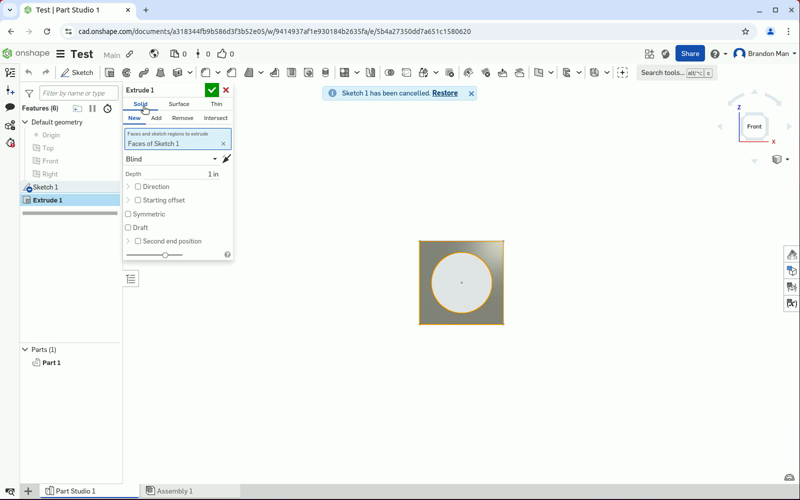
click(143, 106)
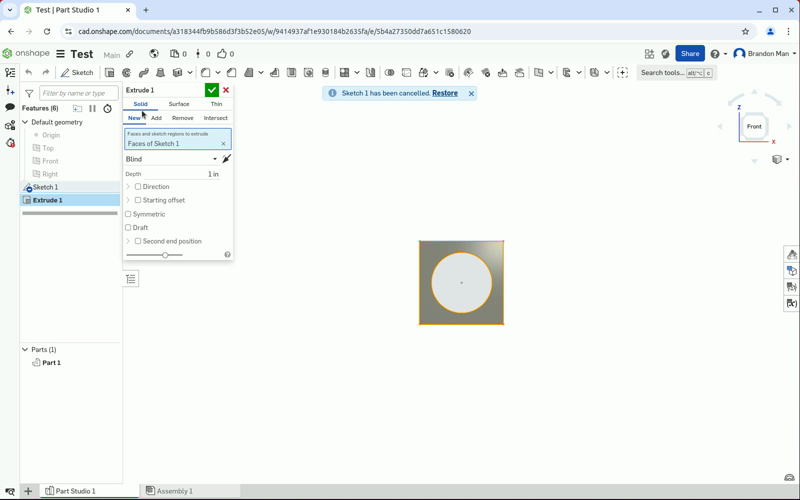
mouse_move(137, 120)
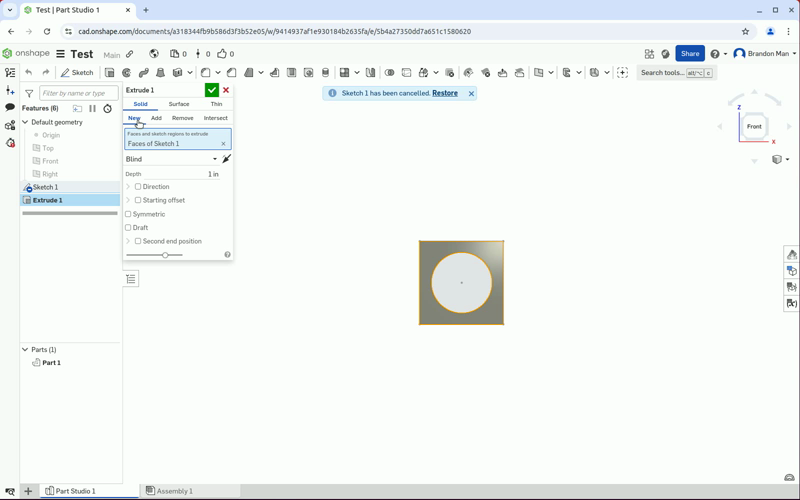
click(137, 120)
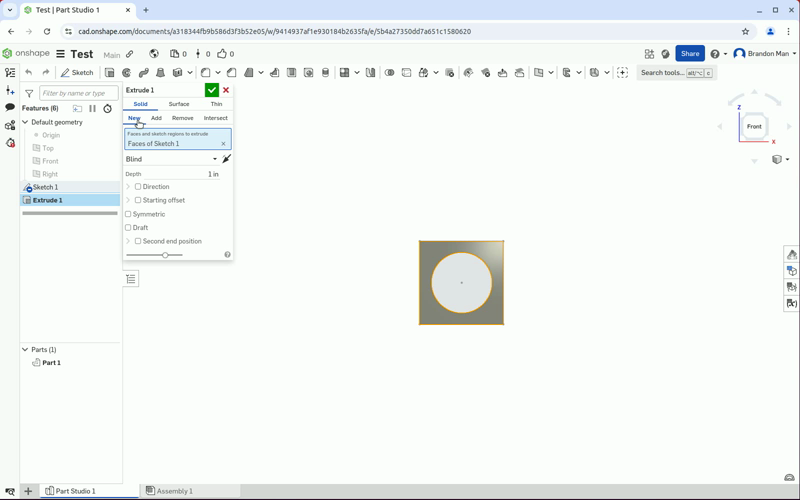
key(tab, 4)
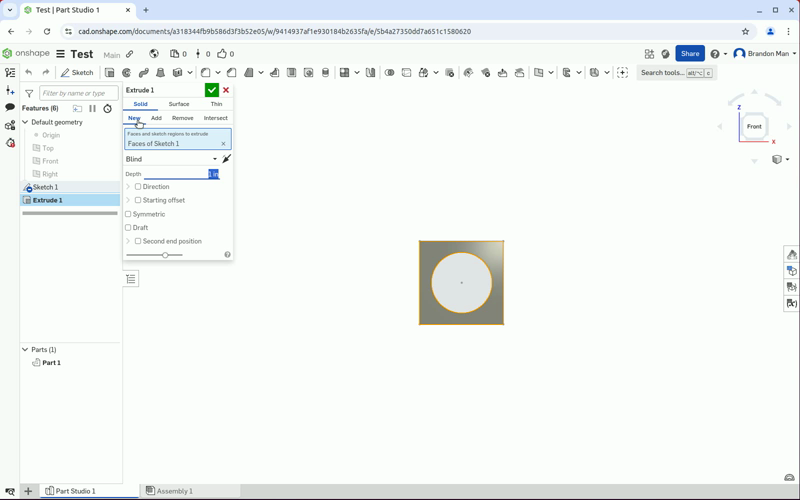
text(10.832)
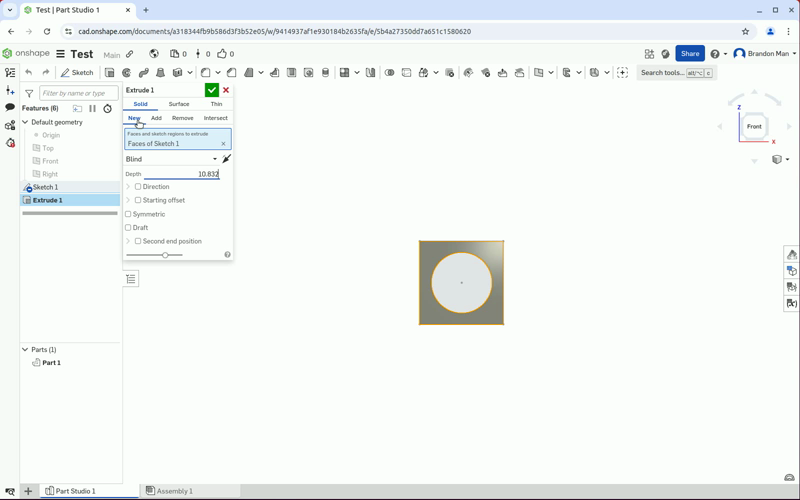
key(enter)
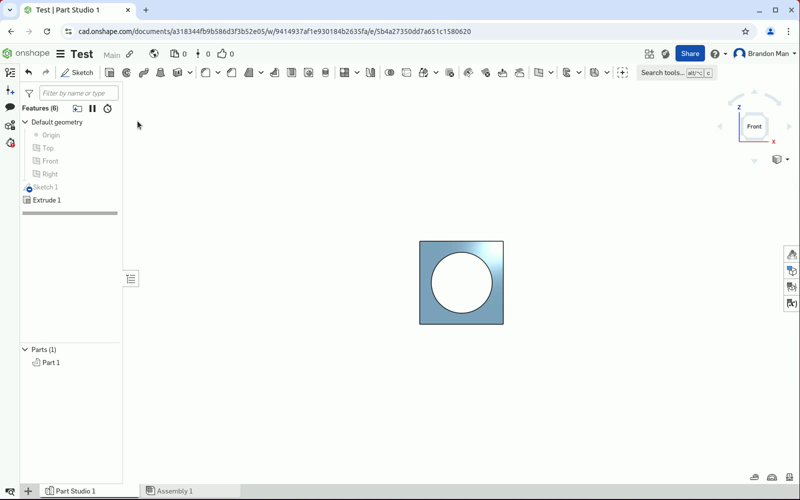
key(shift+h)
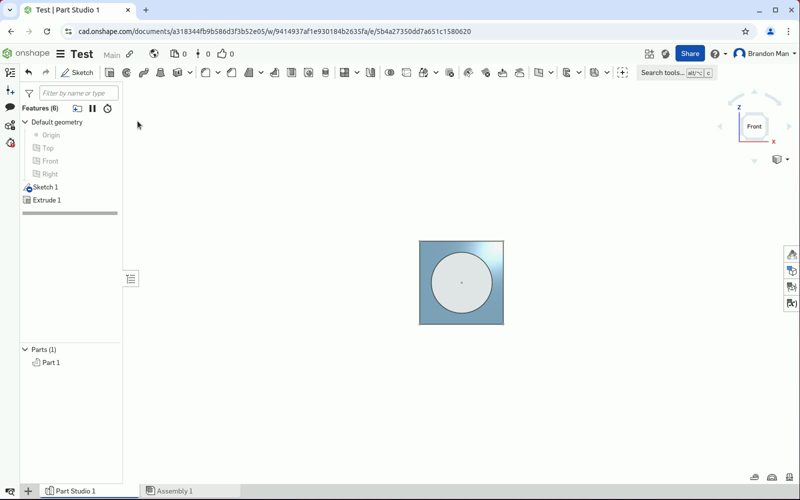
key(shift+h)
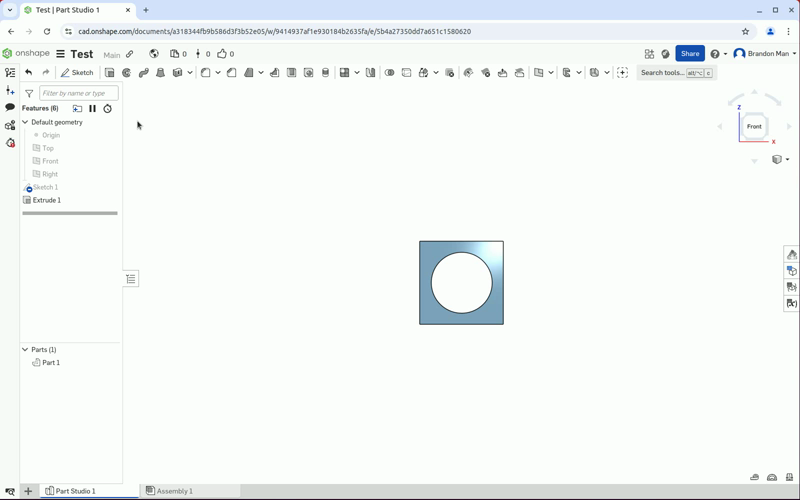
mouse_move(73, 189)
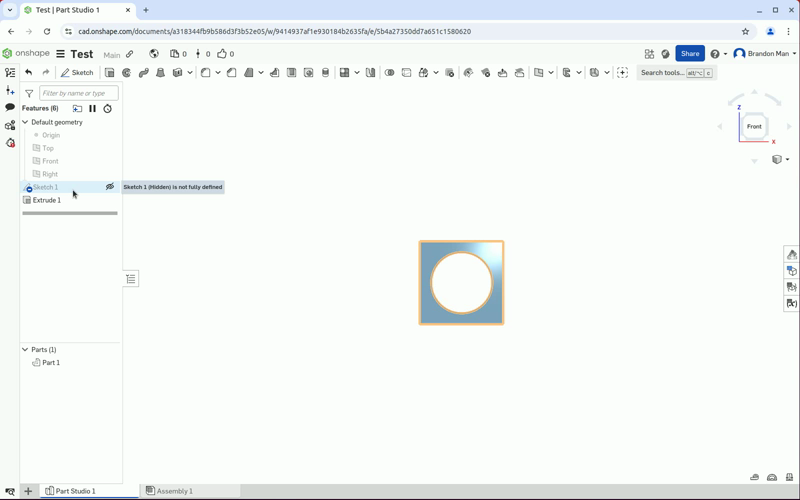
click(73, 189)
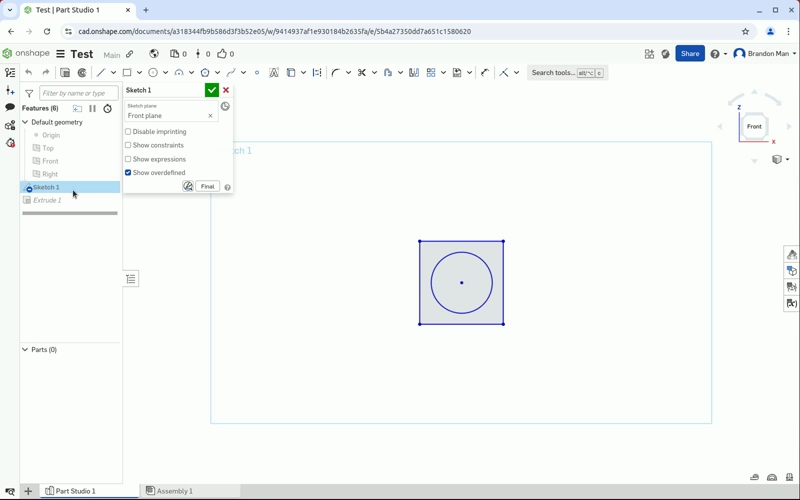
mouse_move(229, 92)
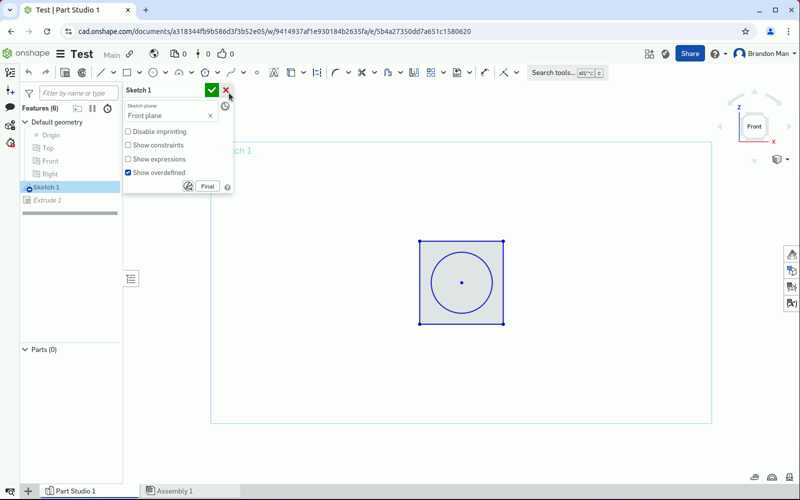
click(229, 92)
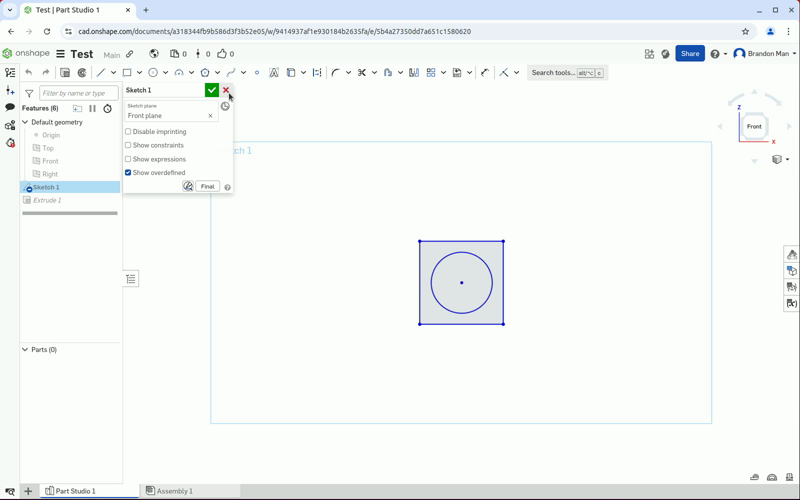
key(shift+s)
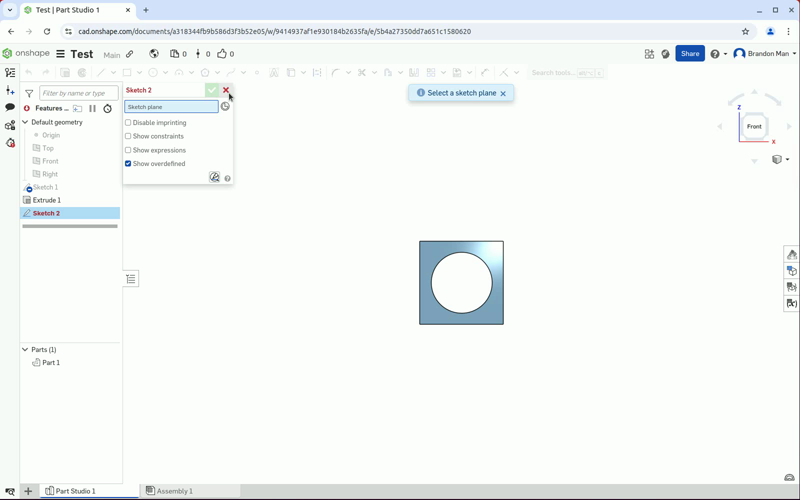
mouse_move(73, 163)
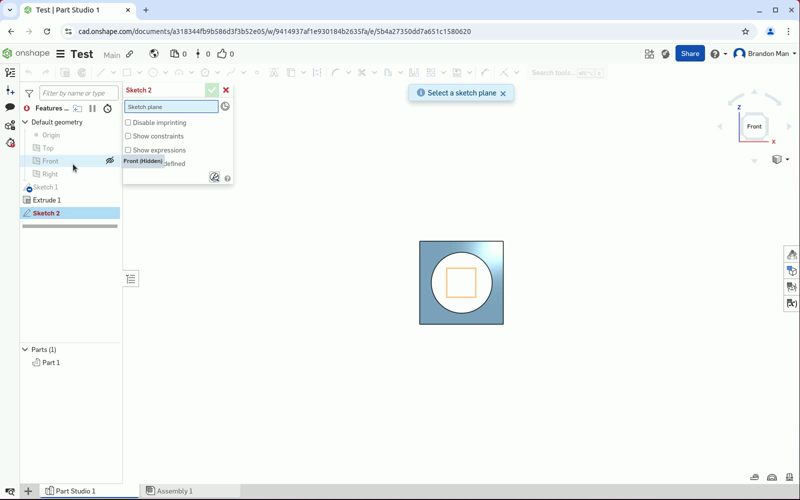
click(73, 163)
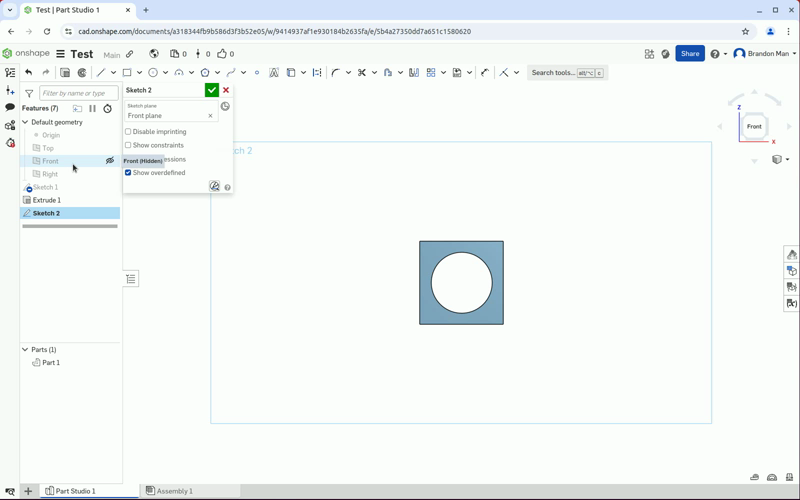
mouse_move(73, 352)
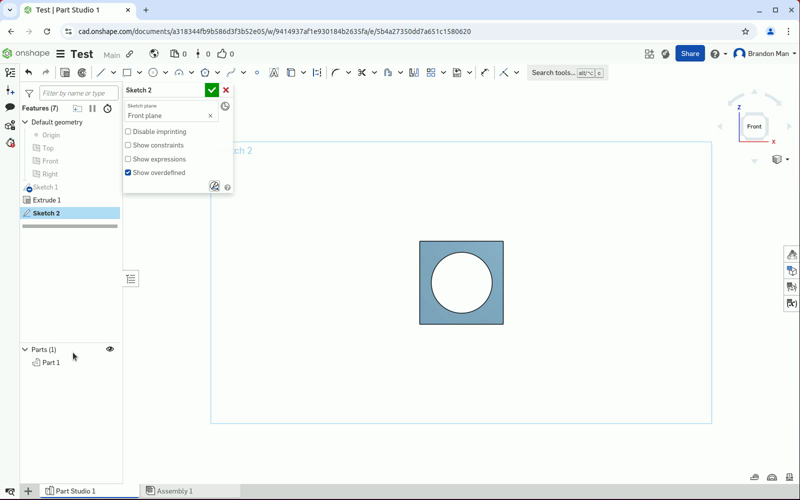
key(y)
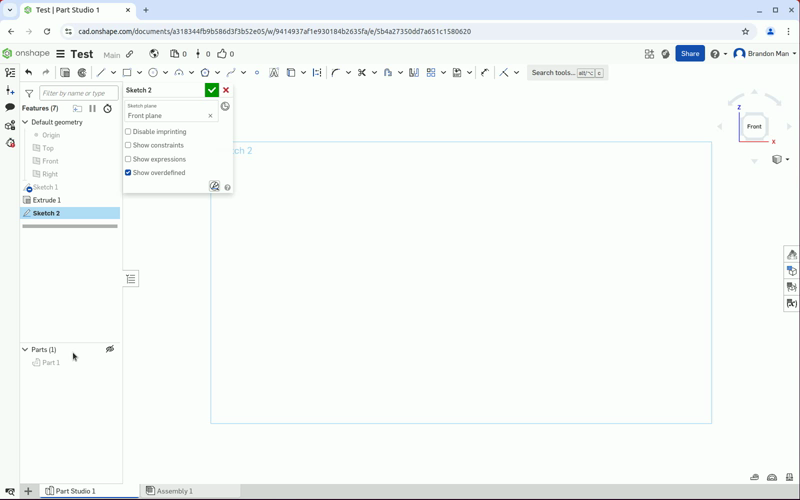
key(c)
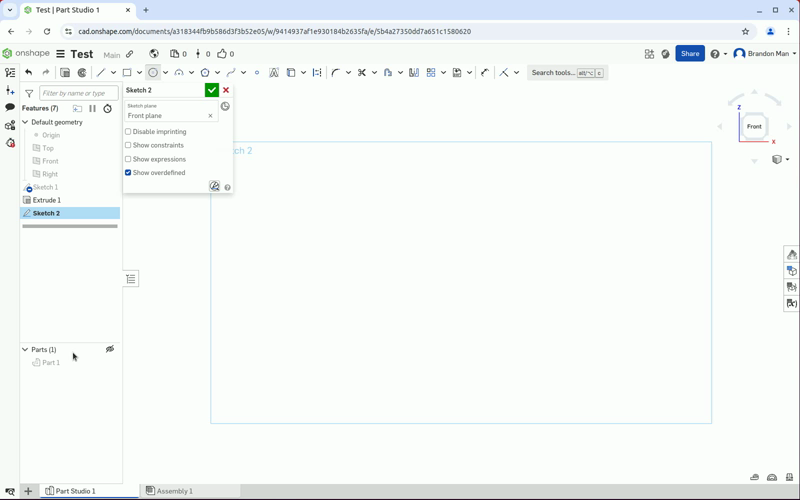
key_down(shift)
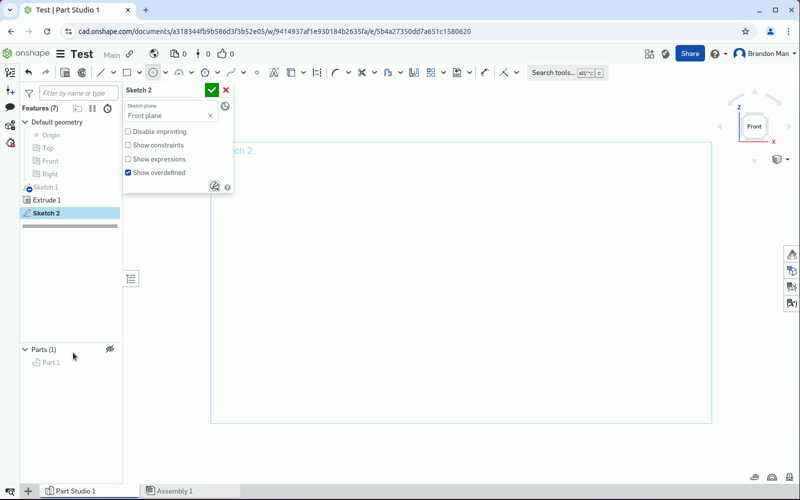
mouse_move(461, 282)
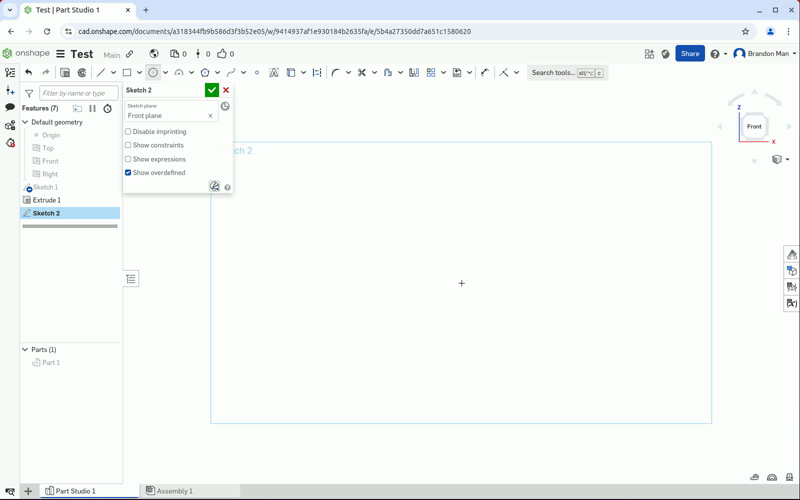
click(461, 282)
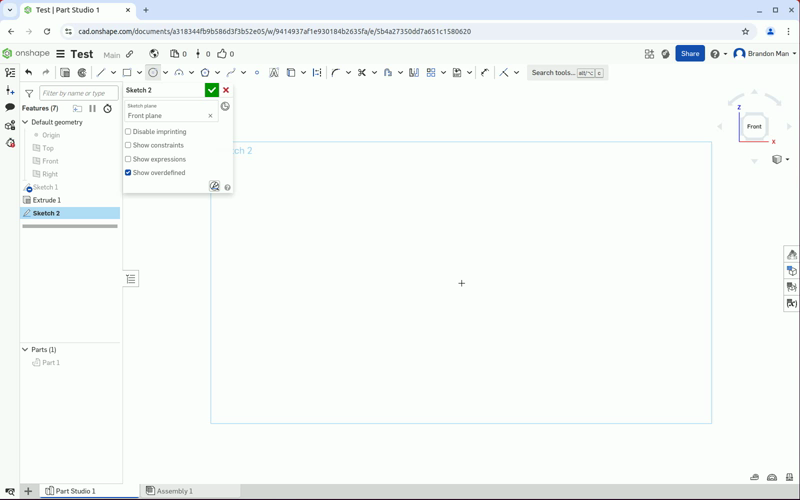
key_up(shift)
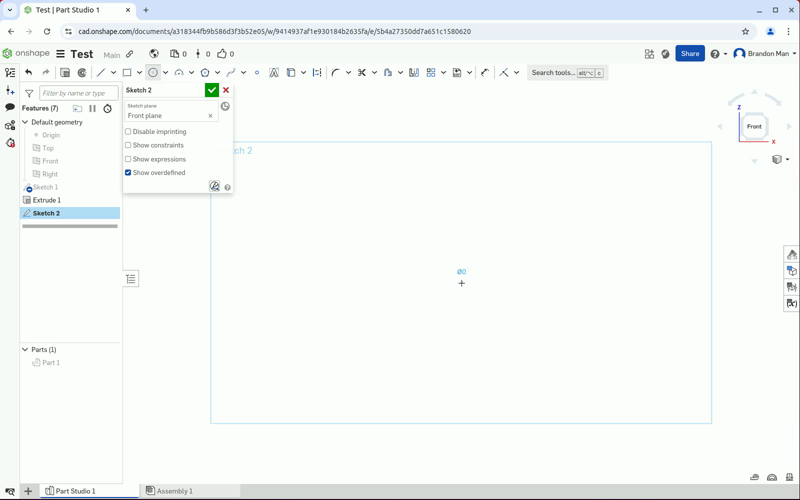
mouse_move(492, 282)
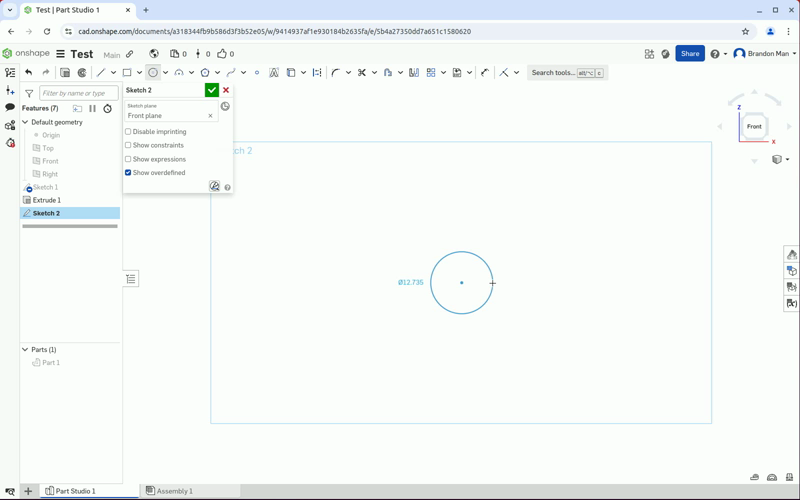
click(492, 282)
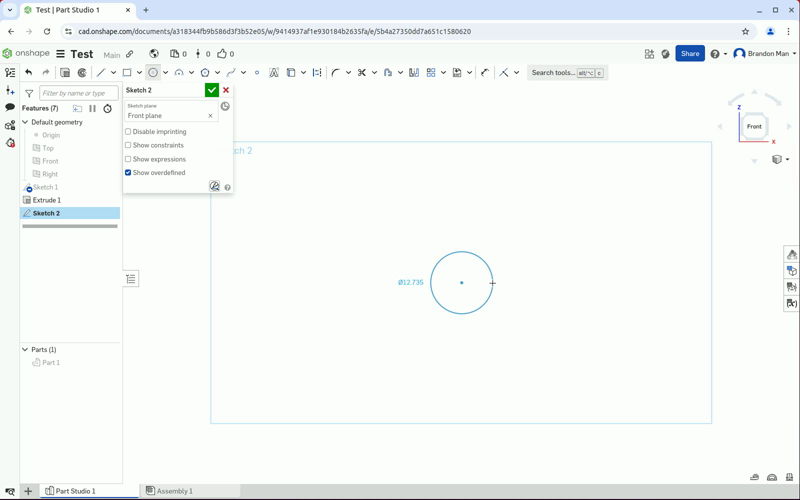
key(esc)
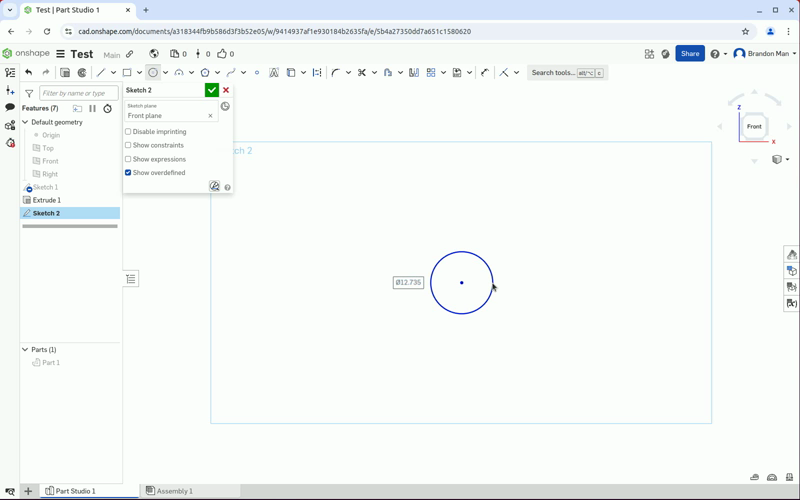
key(c)
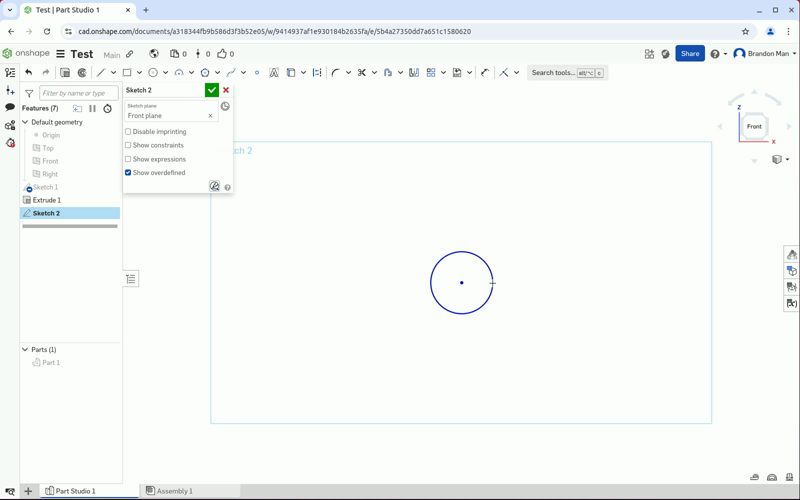
key_down(shift)
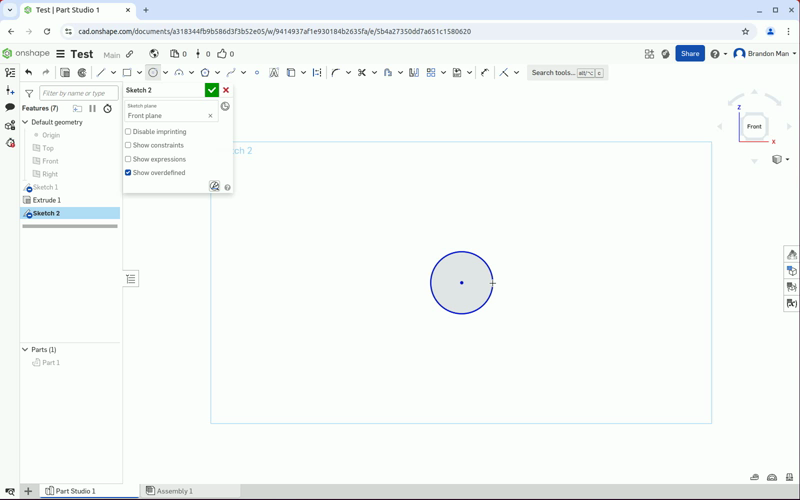
mouse_move(461, 282)
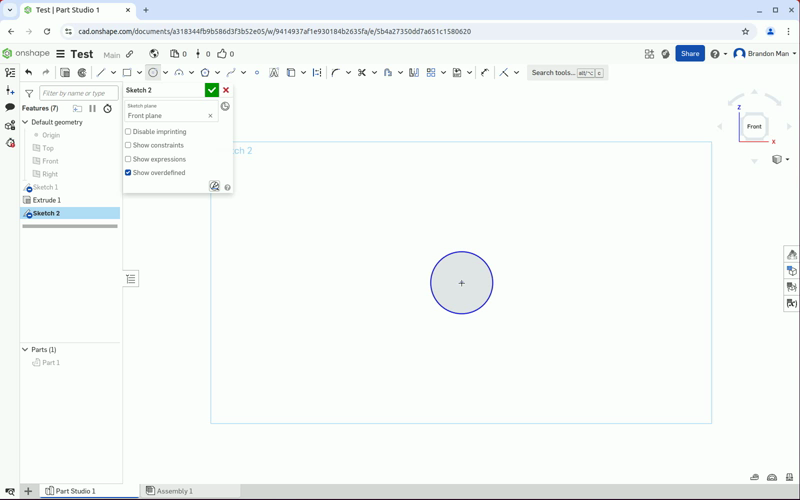
click(461, 282)
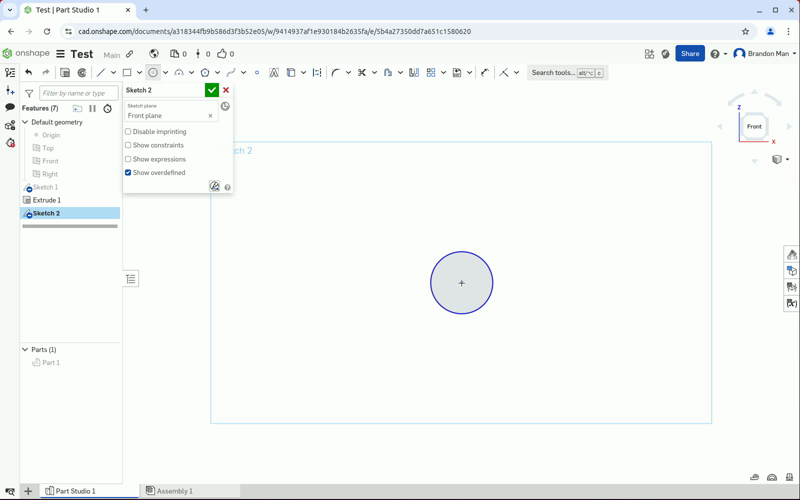
key_up(shift)
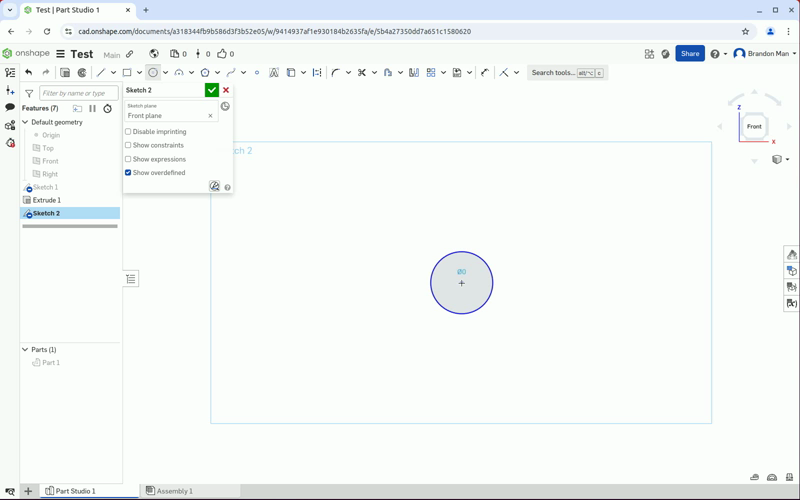
mouse_move(486, 282)
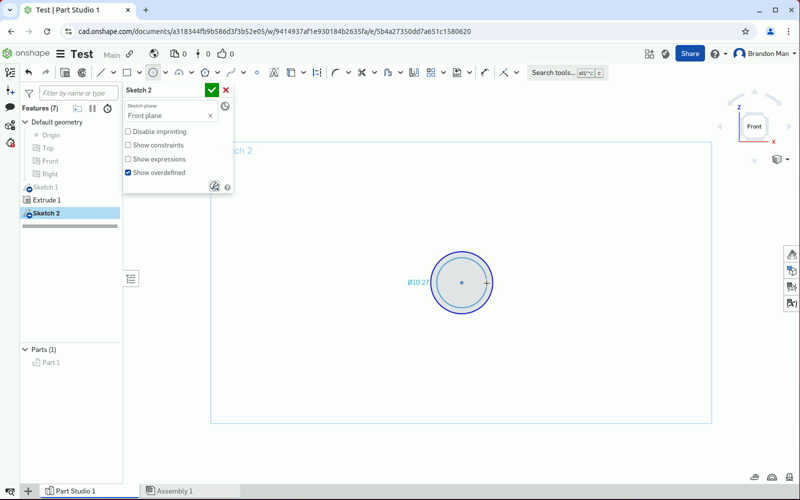
click(486, 282)
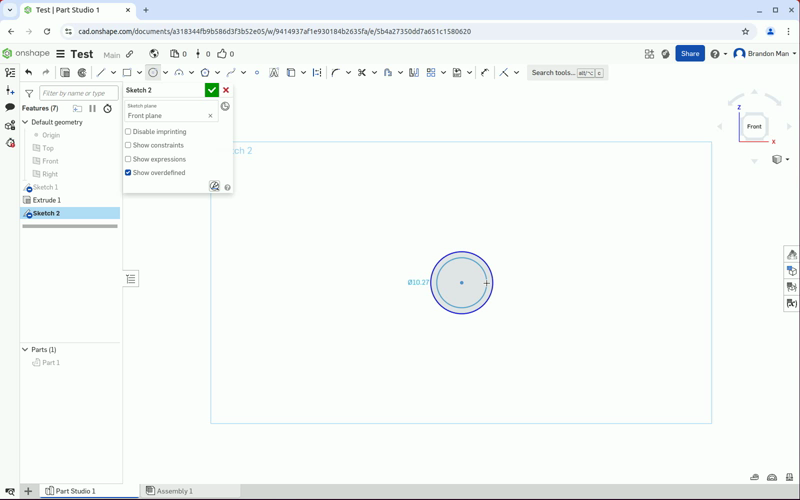
key(esc)
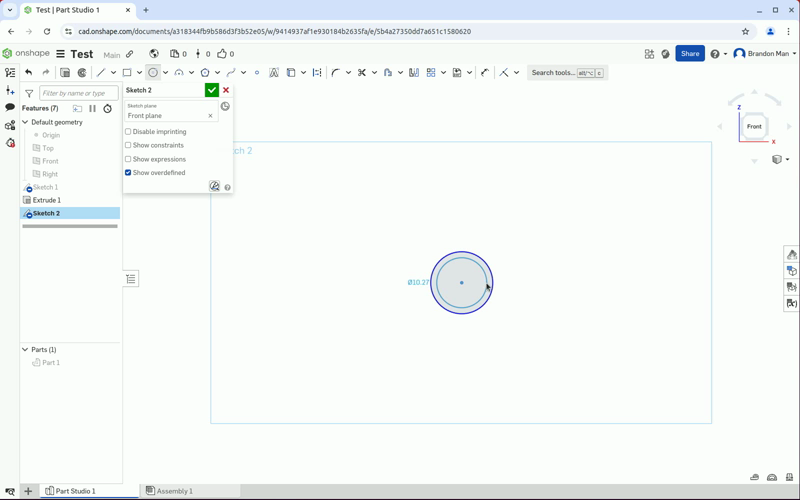
mouse_move(459, 310)
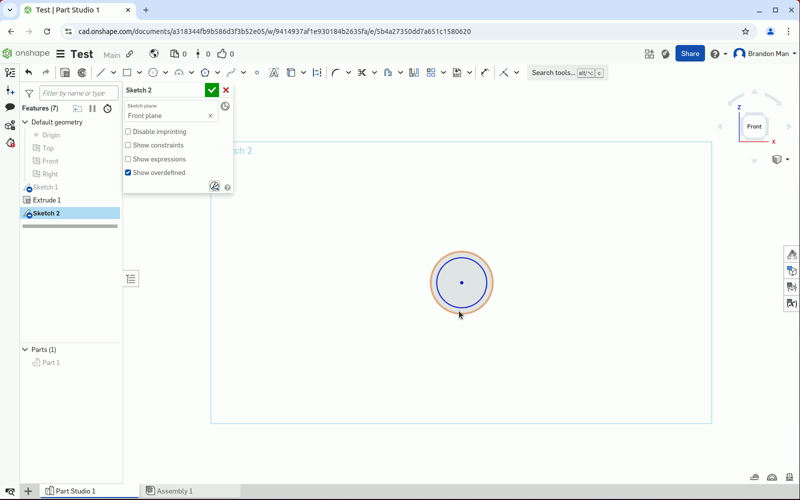
scroll(6)
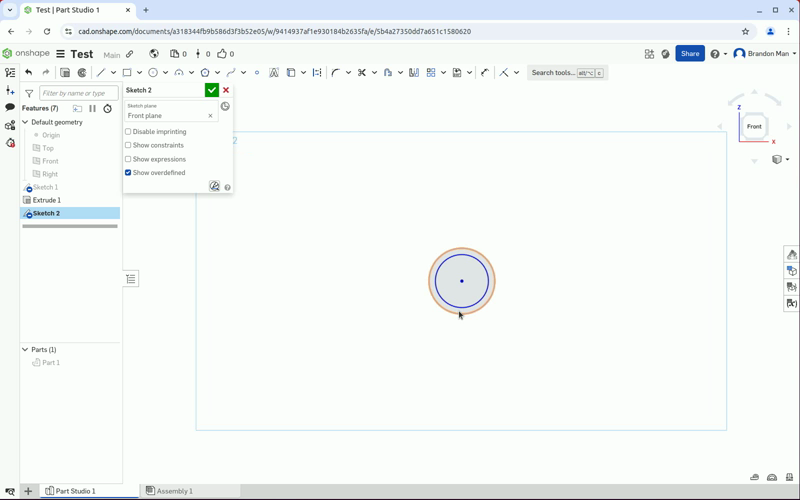
scroll(6)
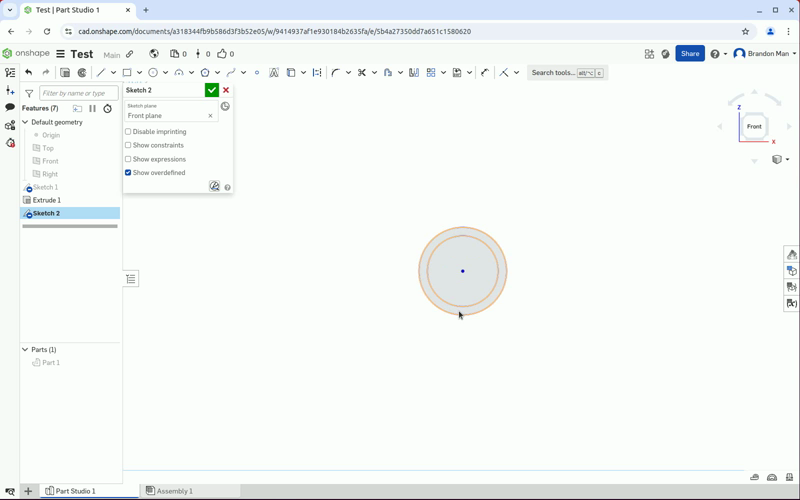
scroll(6)
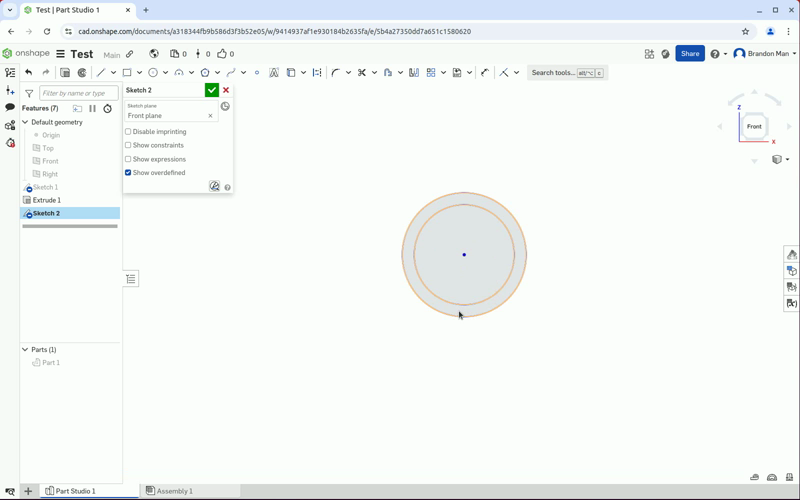
scroll(6)
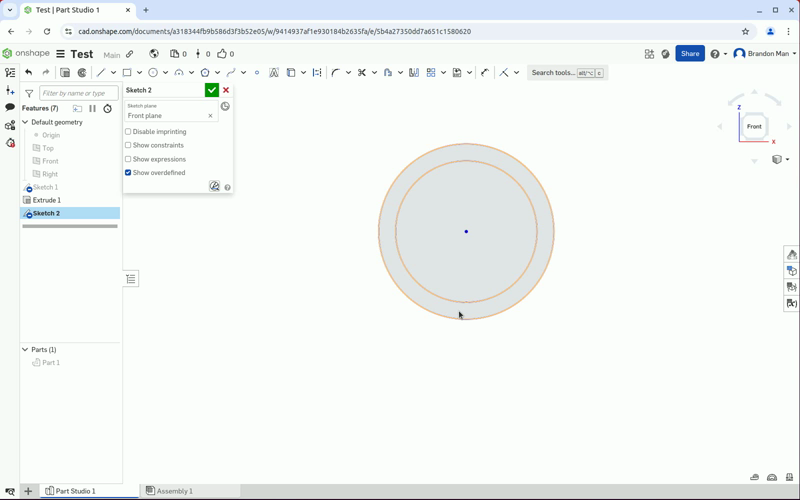
scroll(6)
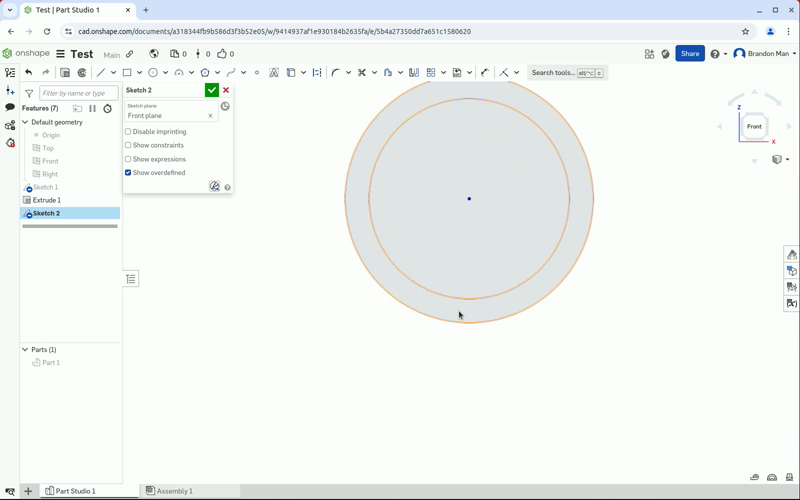
scroll(6)
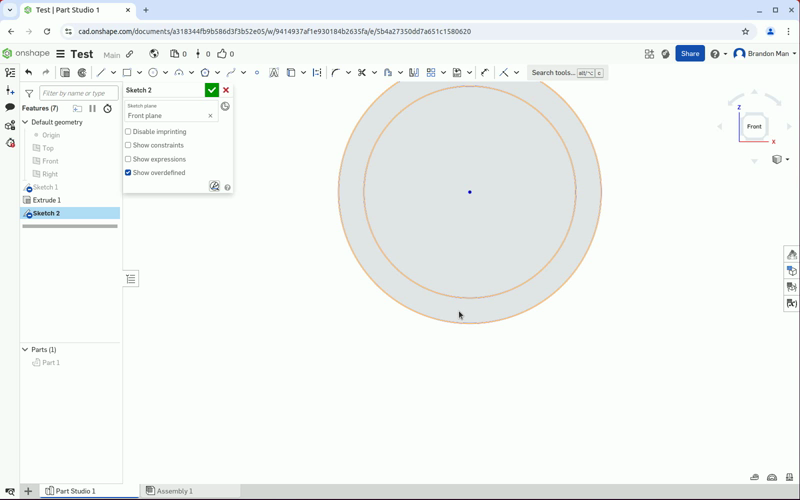
scroll(6)
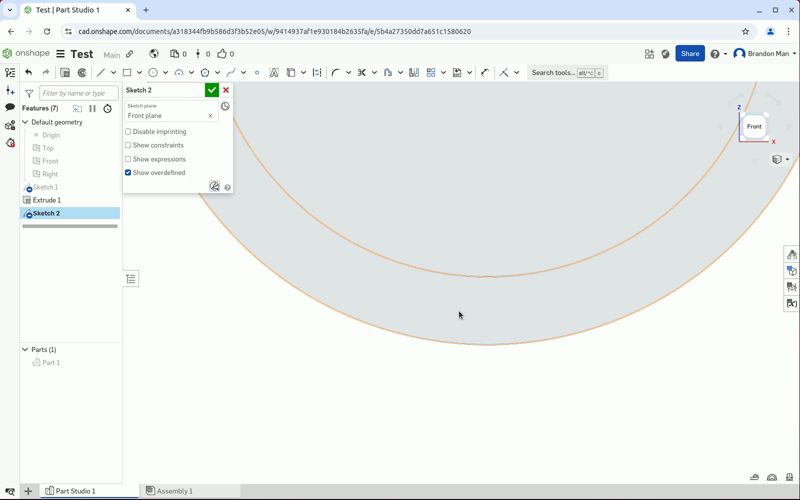
click(459, 310)
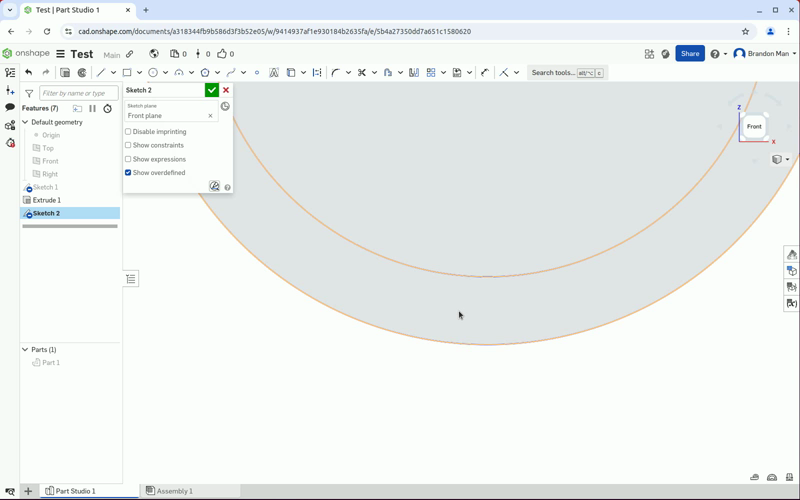
scroll(-6)
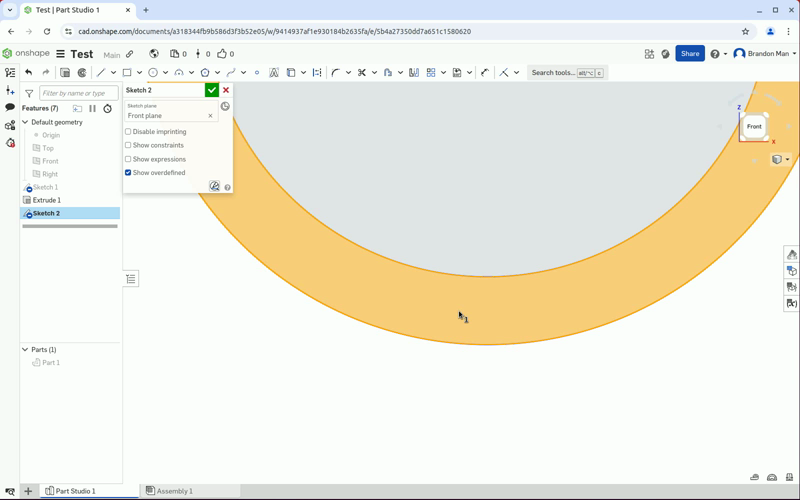
scroll(-6)
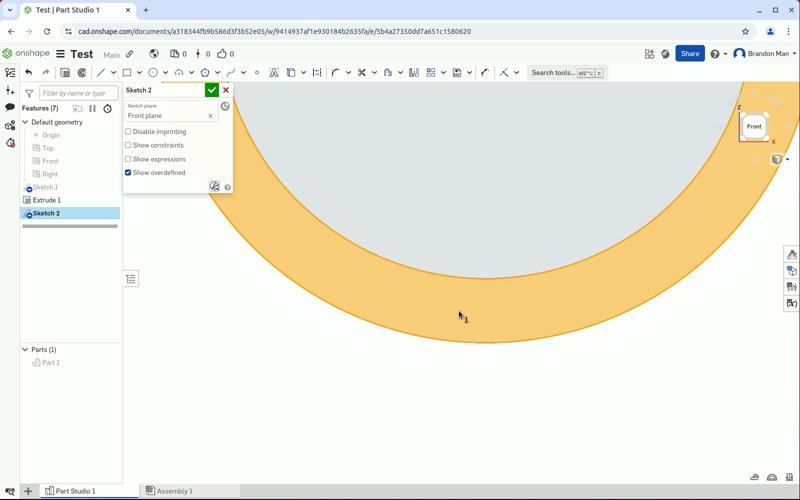
scroll(-6)
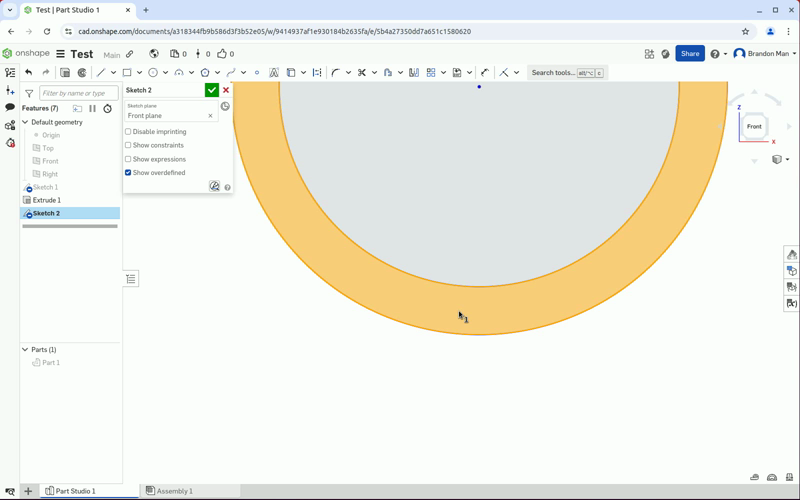
scroll(-6)
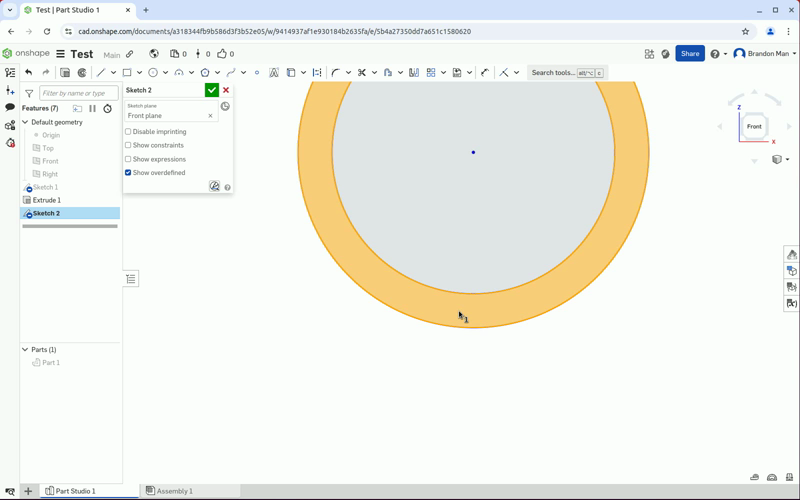
scroll(-6)
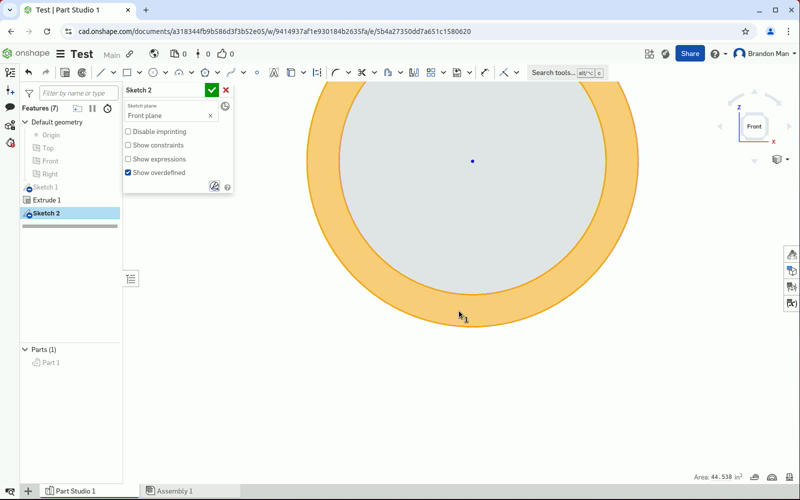
scroll(-6)
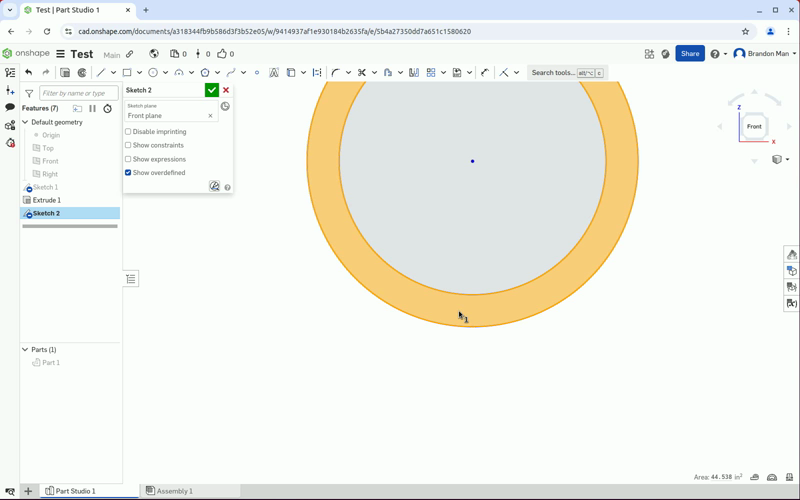
scroll(-6)
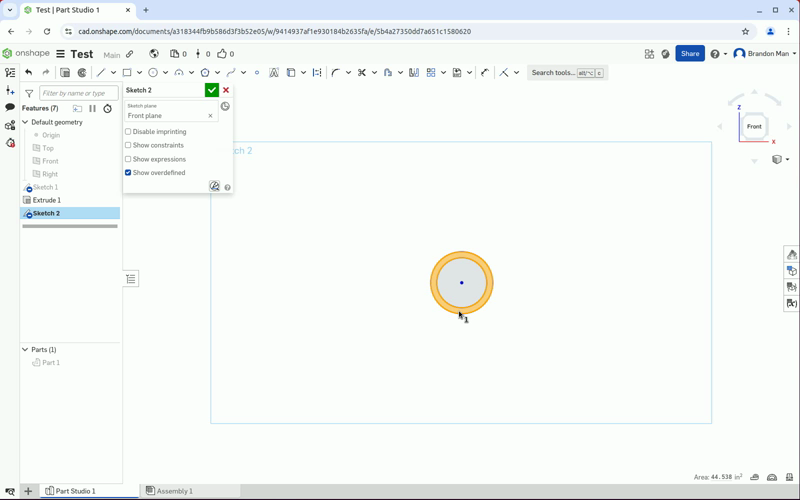
mouse_move(73, 352)
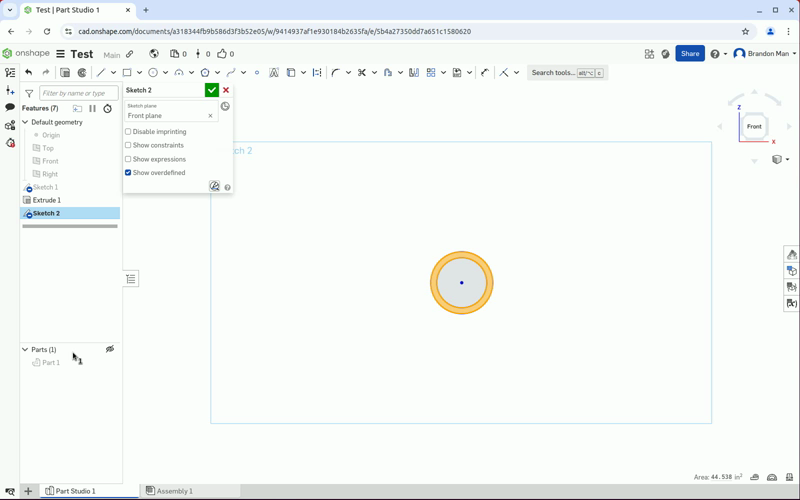
key(shift+y)
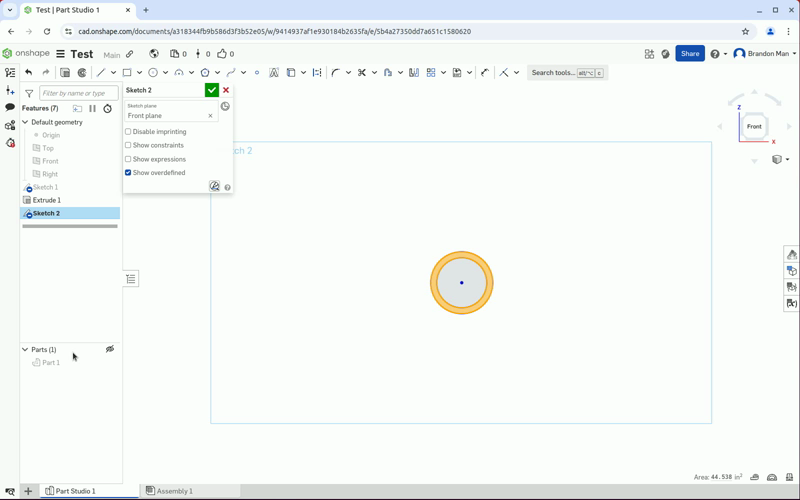
key(shift+e)
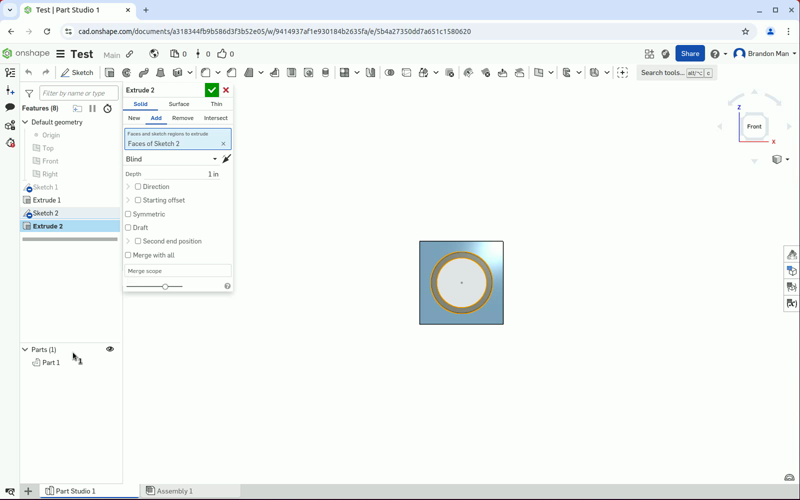
mouse_move(143, 106)
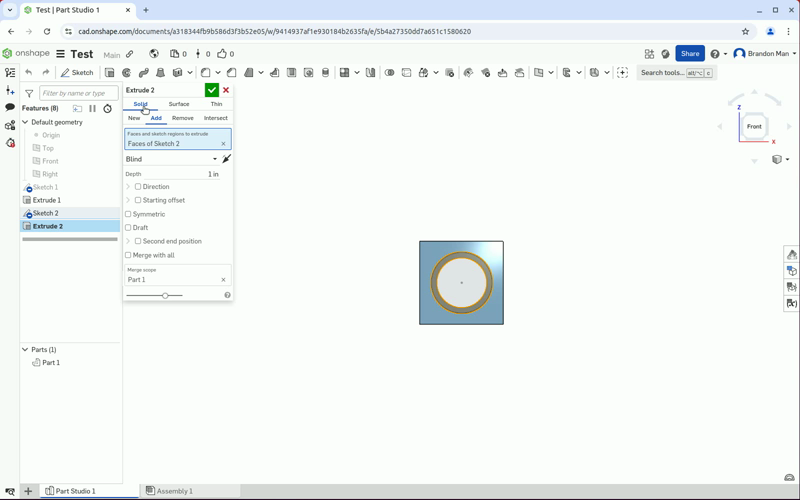
click(143, 106)
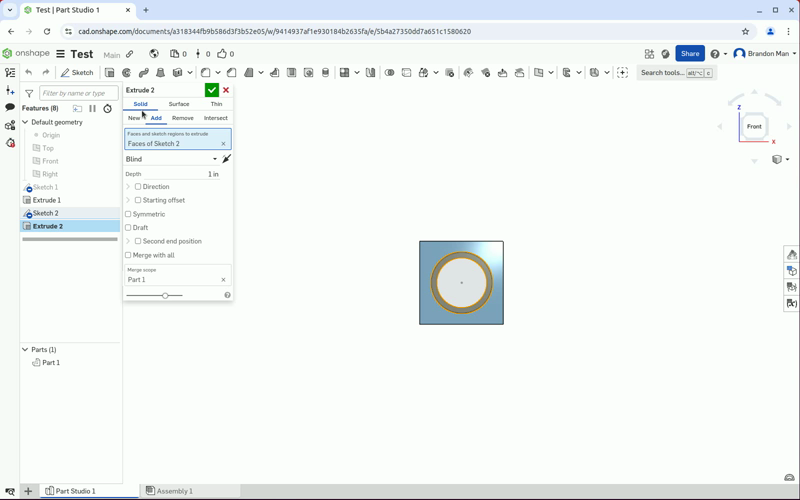
mouse_move(137, 120)
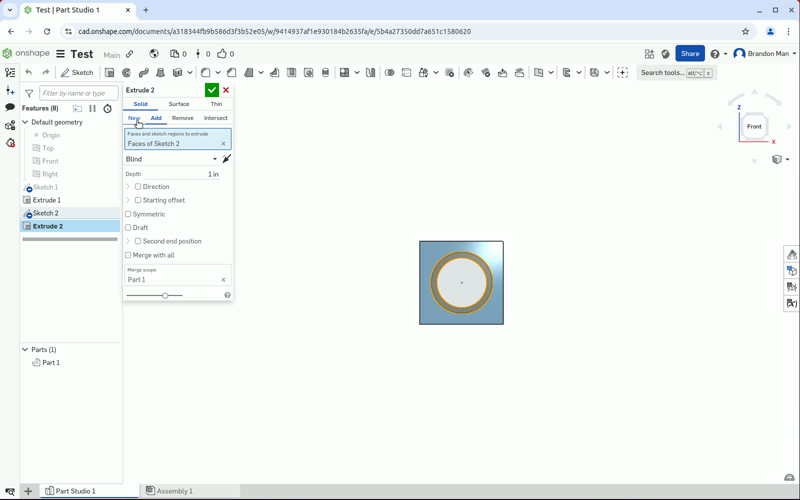
click(137, 120)
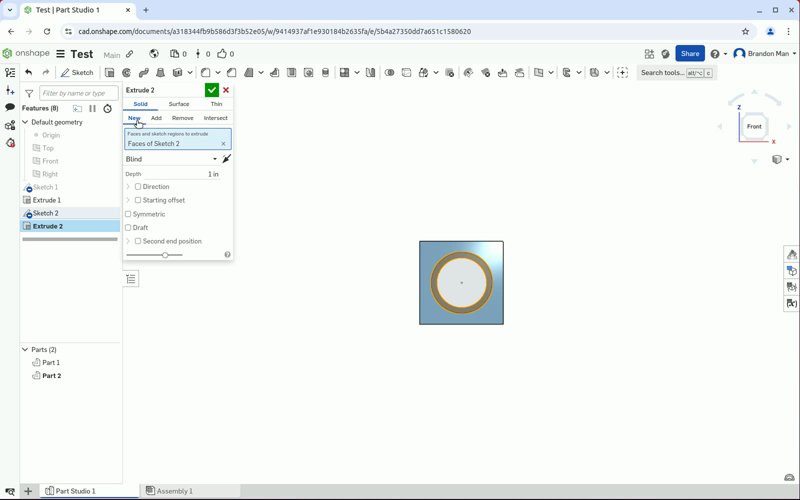
key(tab, 4)
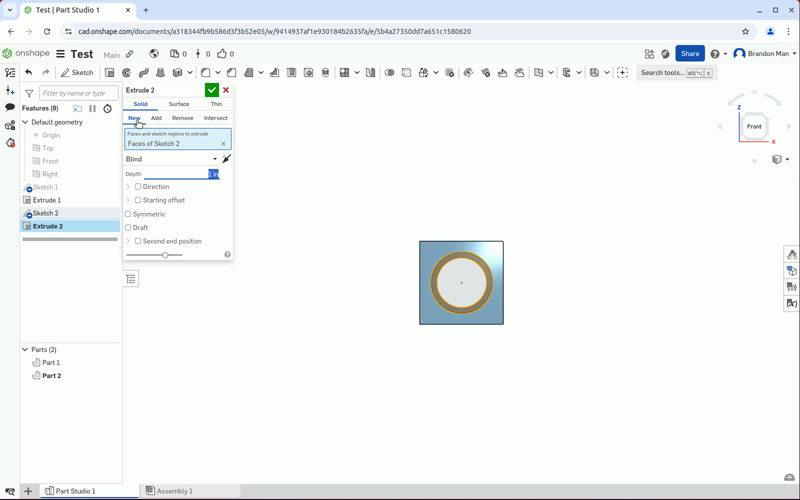
text(23.108)
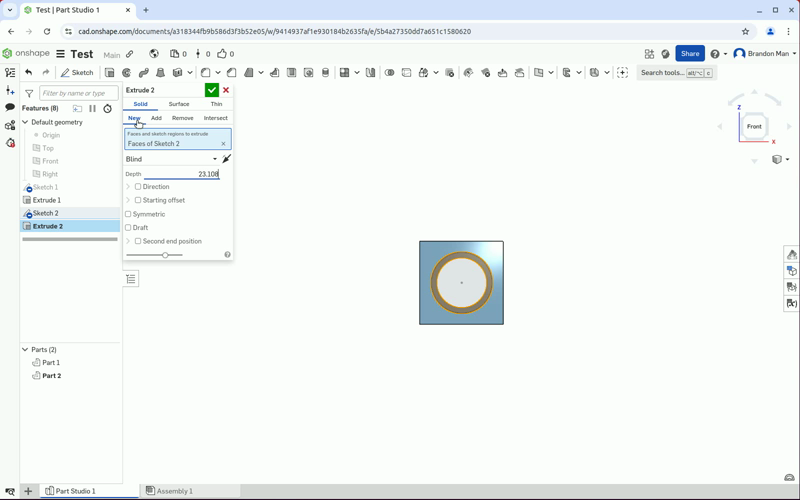
key(enter)
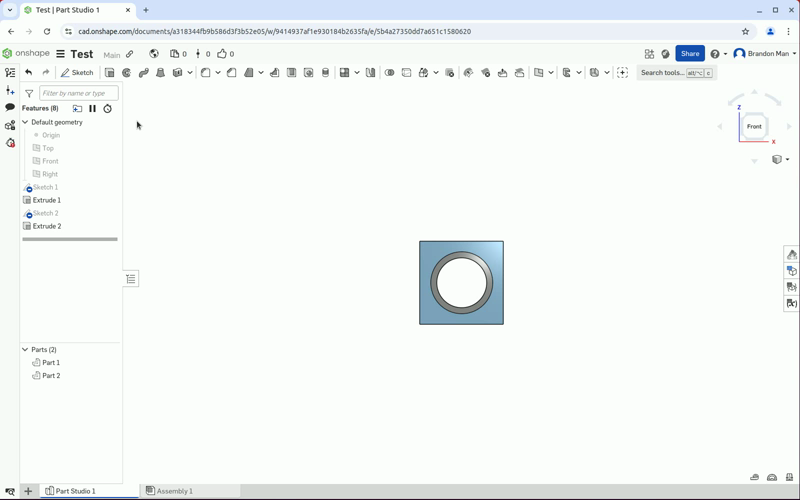
key(shift+h)
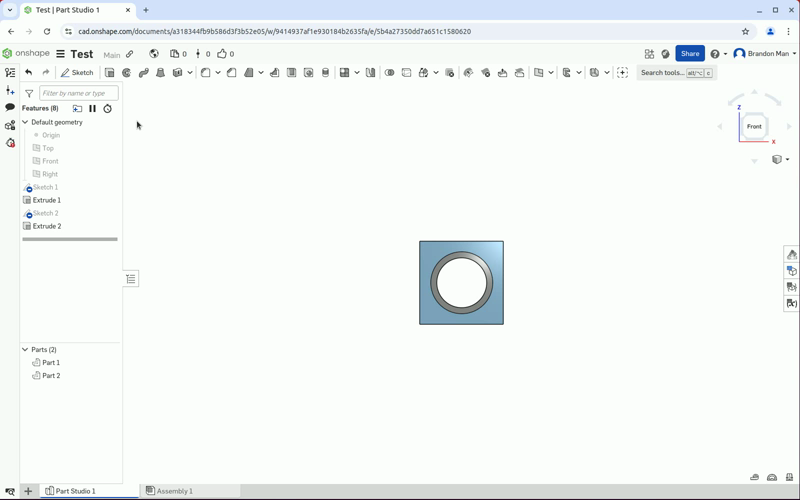
key(shift+h)
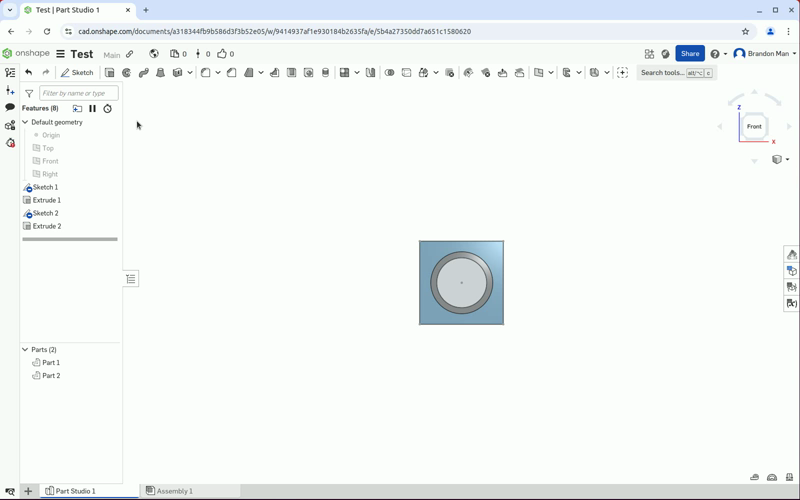
key(shift+7)
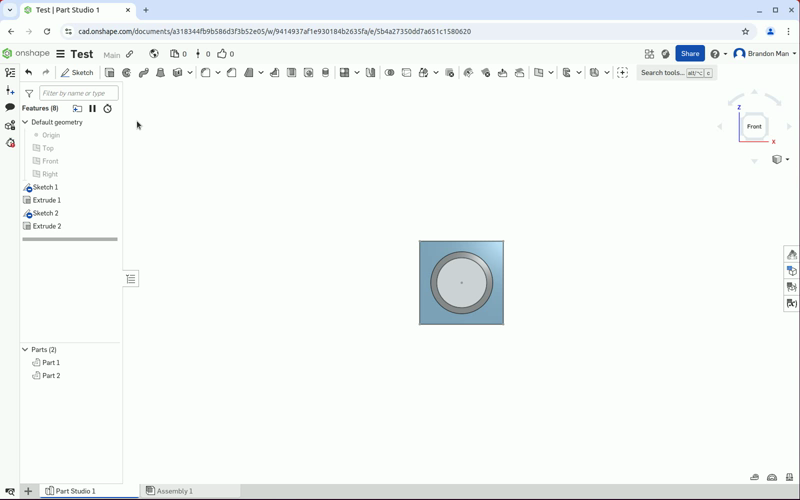
key(left, 2)
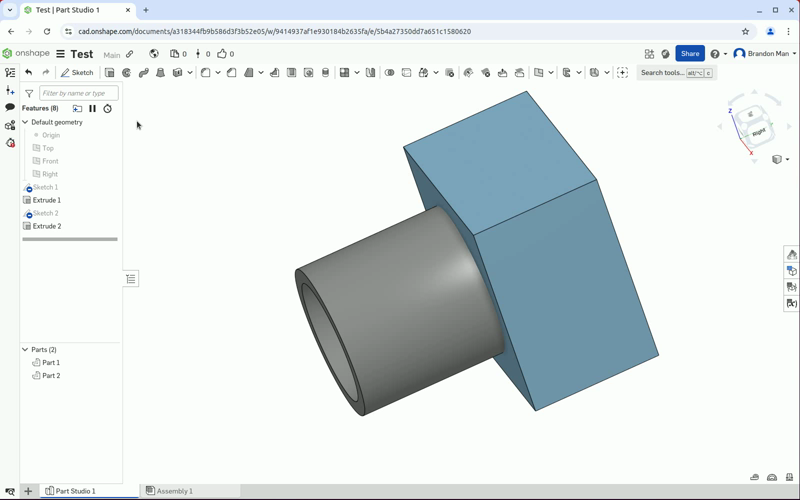
key(down, 2)
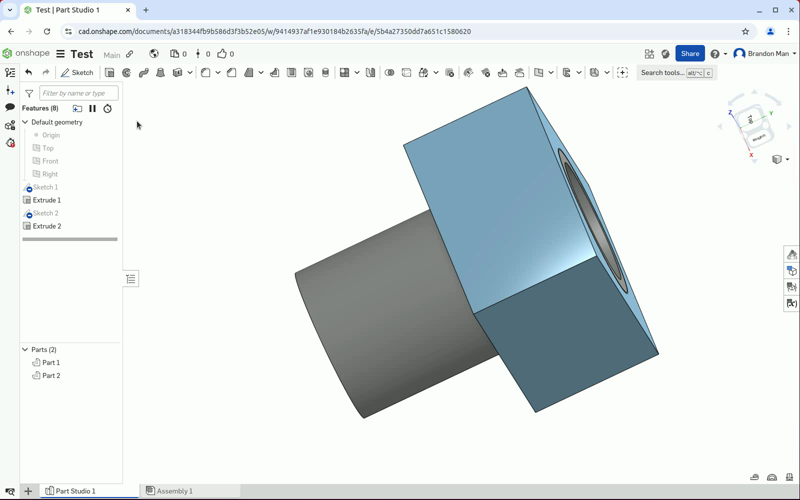
key(up, 2)
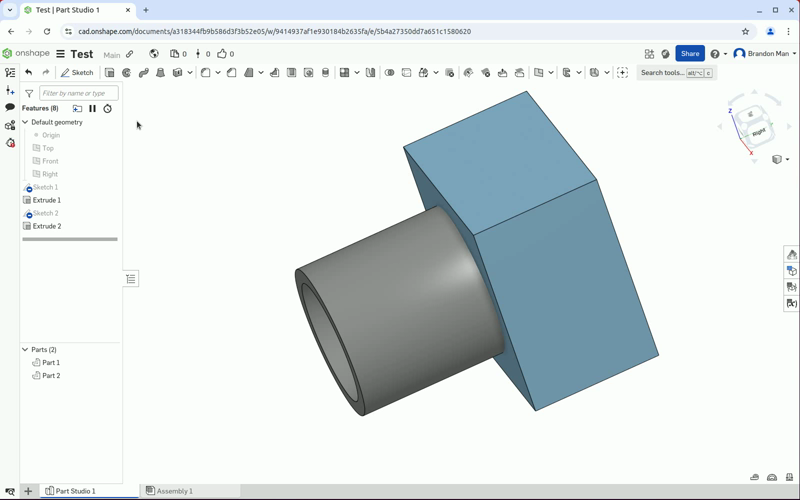
key(right, 2)
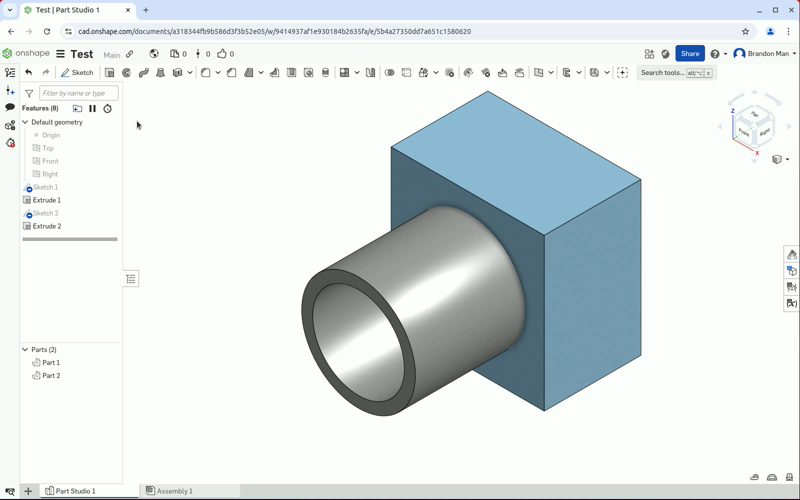
mouse_move(73, 189)
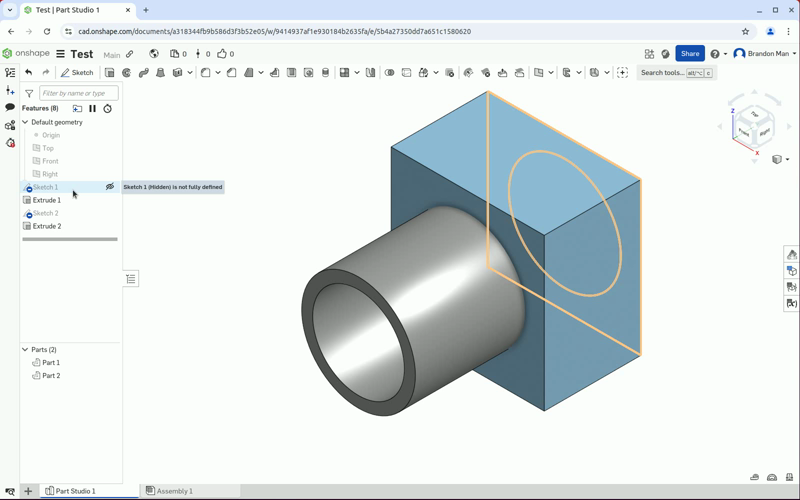
click(73, 189)